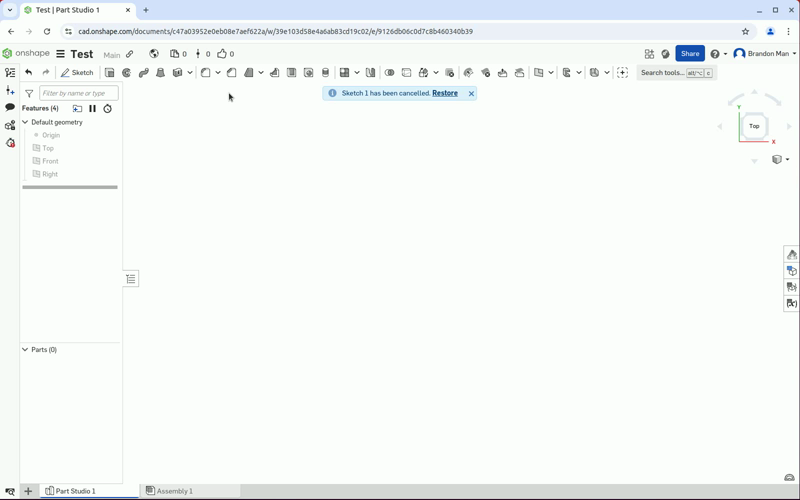
key(shift+h)
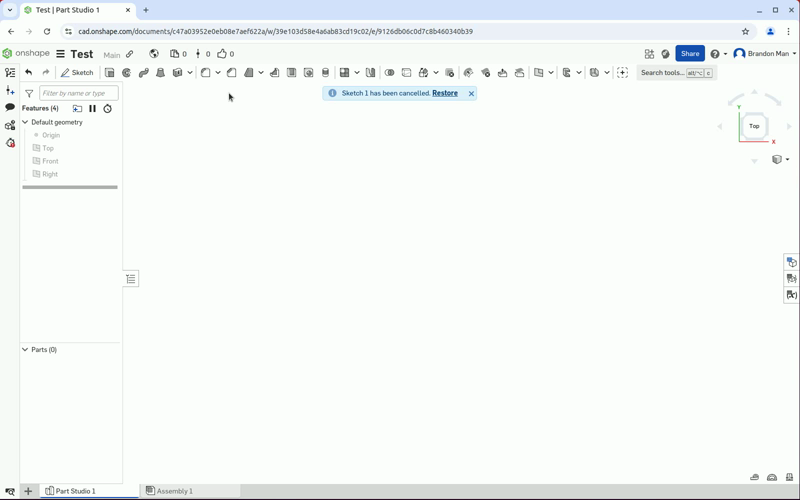
mouse_move(73, 352)
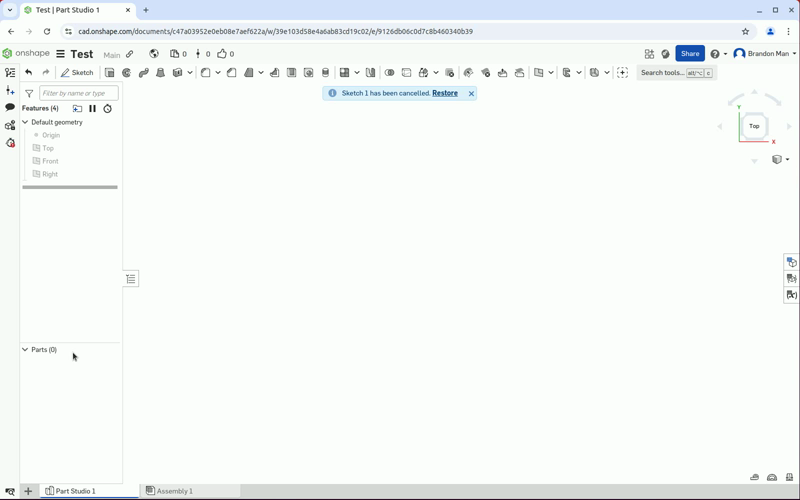
key(y)
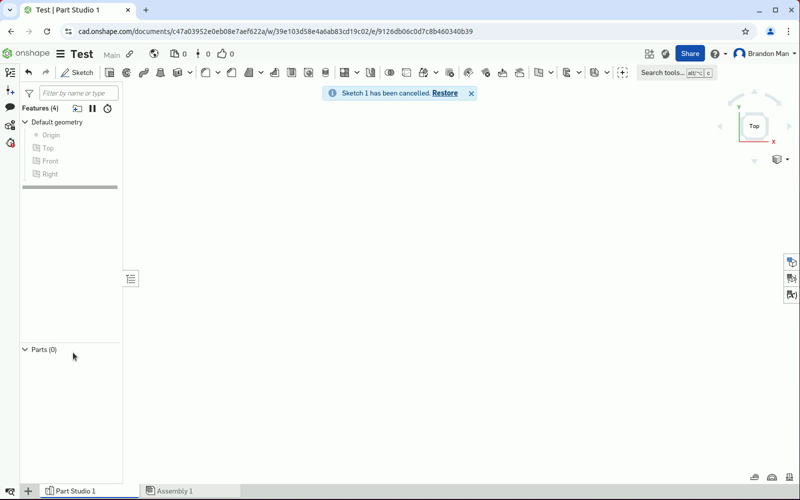
key(shift+p)
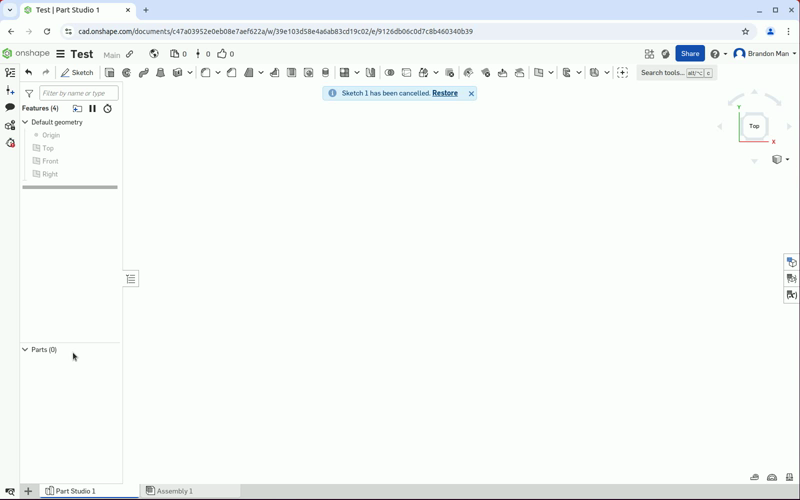
key(space)
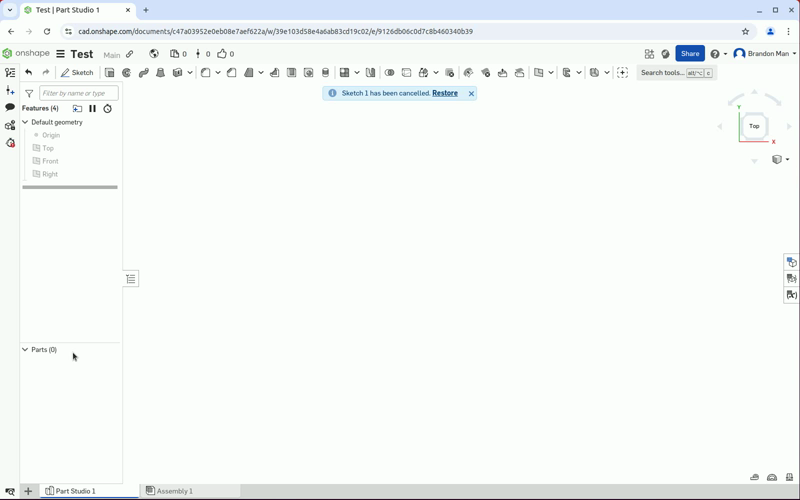
key_down(shift)
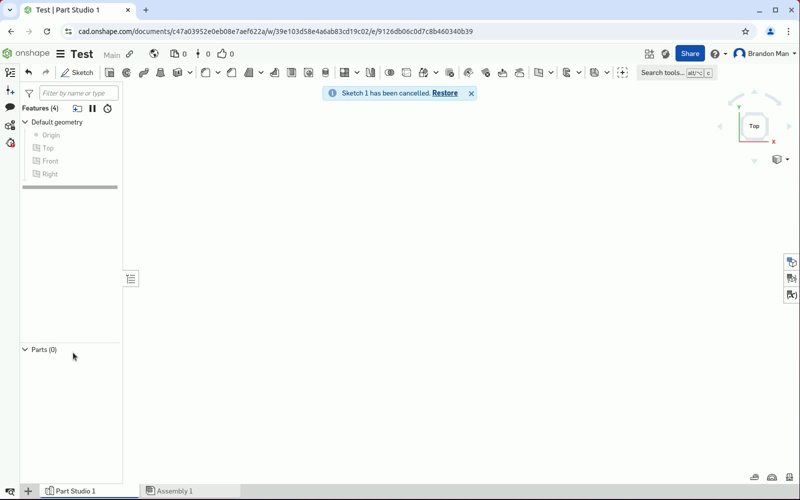
key(up)
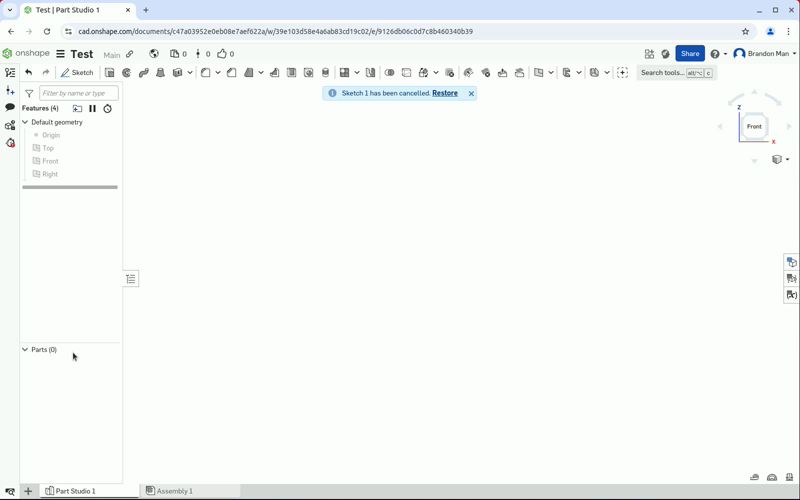
key_up(shift)
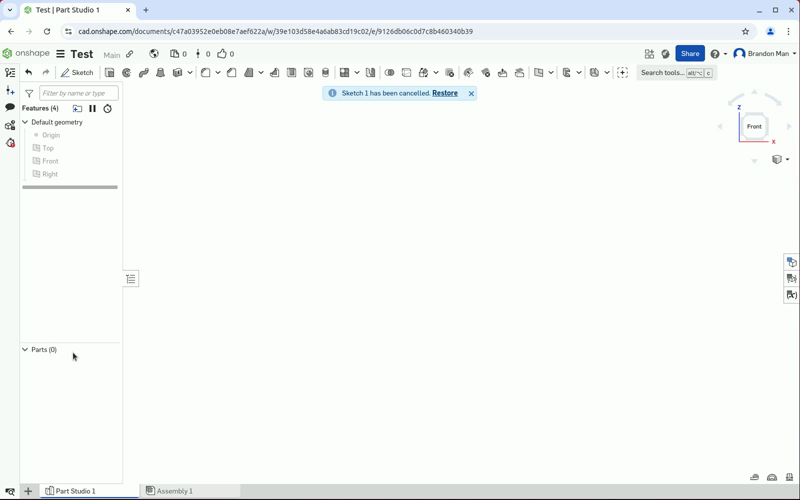
mouse_move(73, 352)
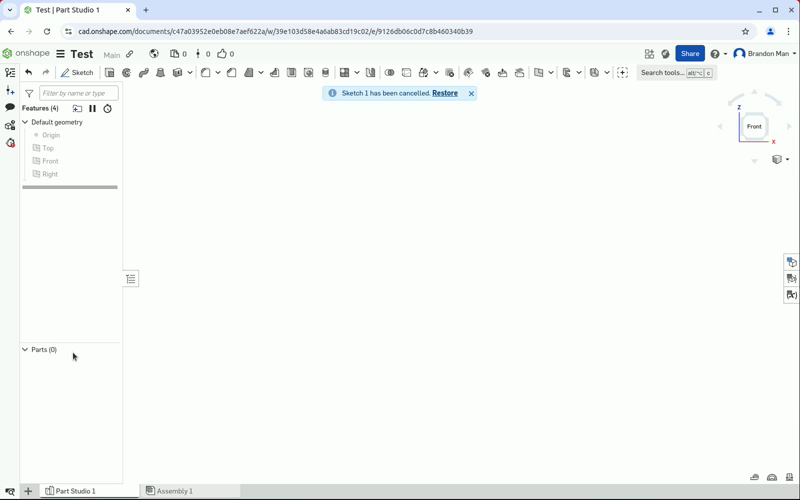
key(shift+y)
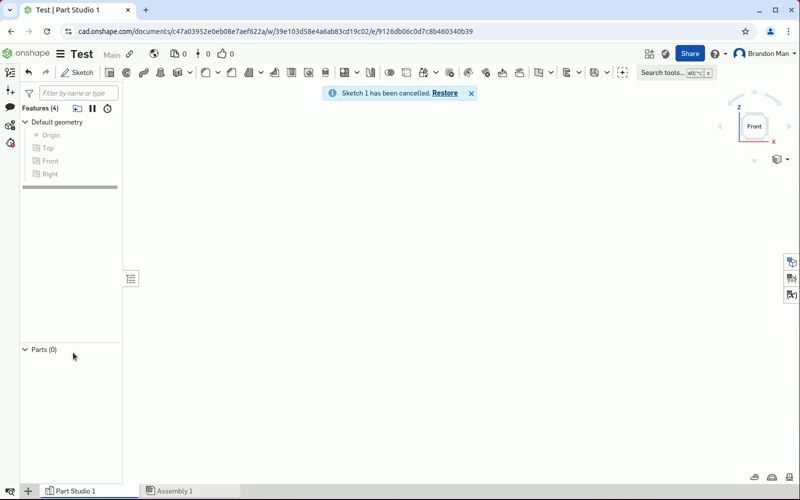
key(shift+s)
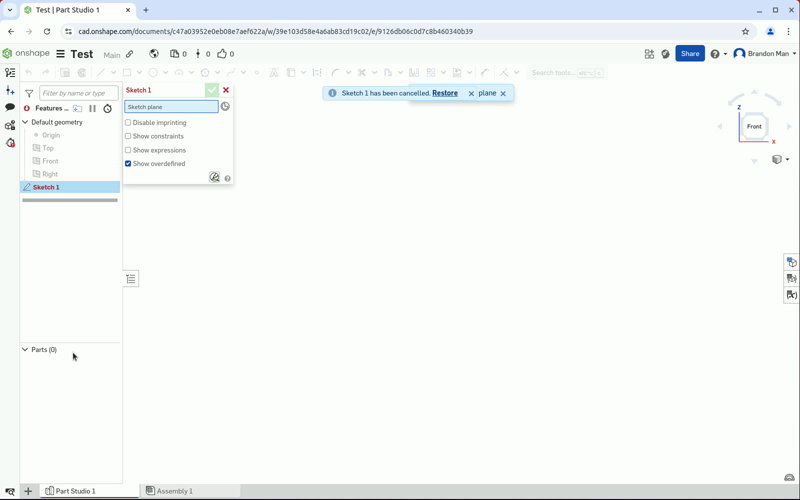
mouse_move(73, 163)
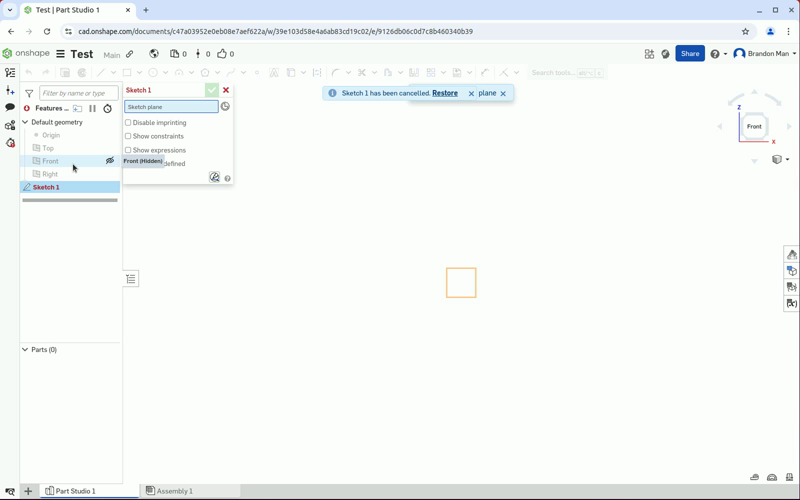
click(73, 163)
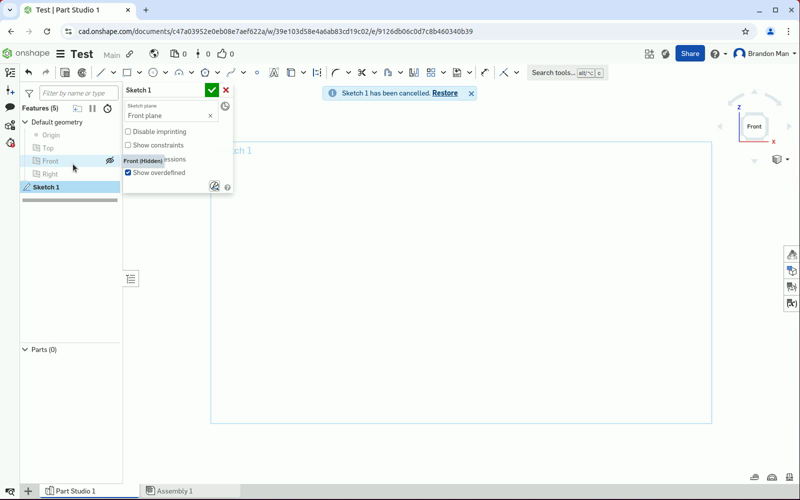
mouse_move(73, 352)
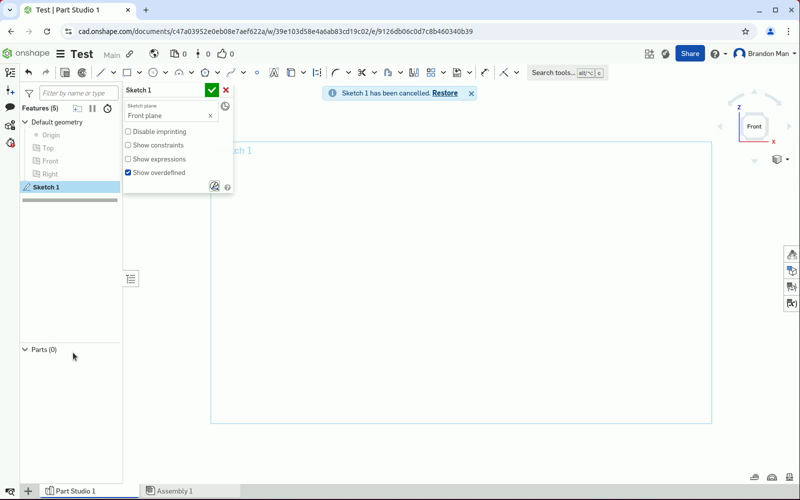
key(y)
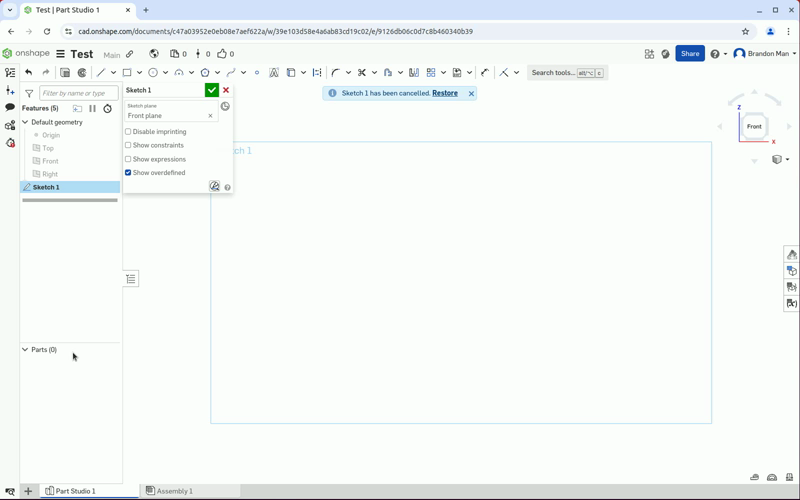
key(l)
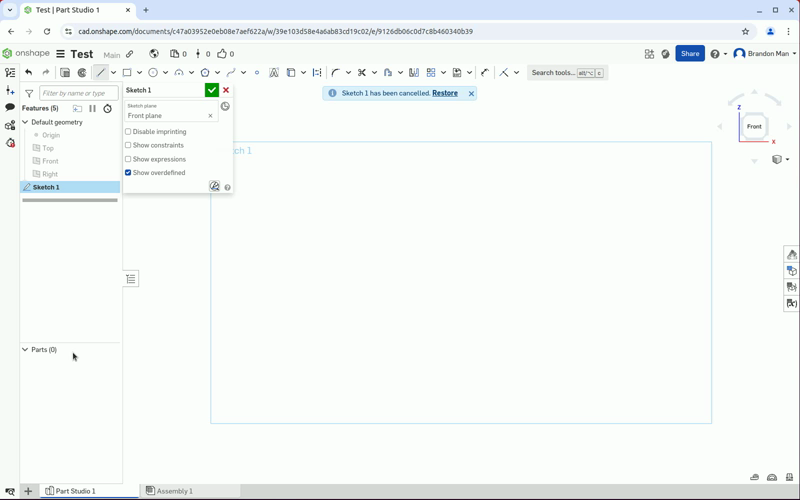
key_down(shift)
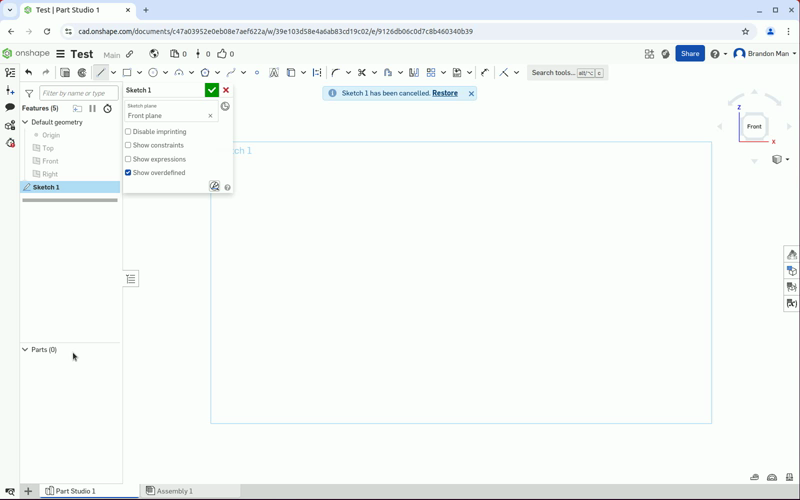
mouse_move(404, 282)
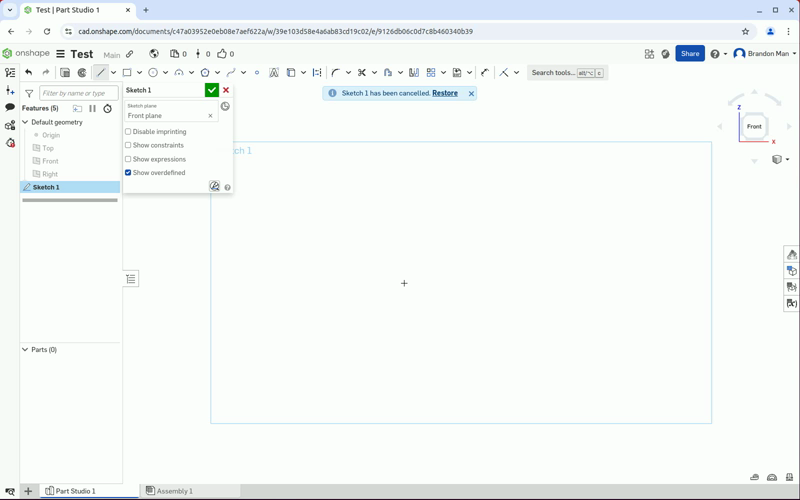
click(404, 282)
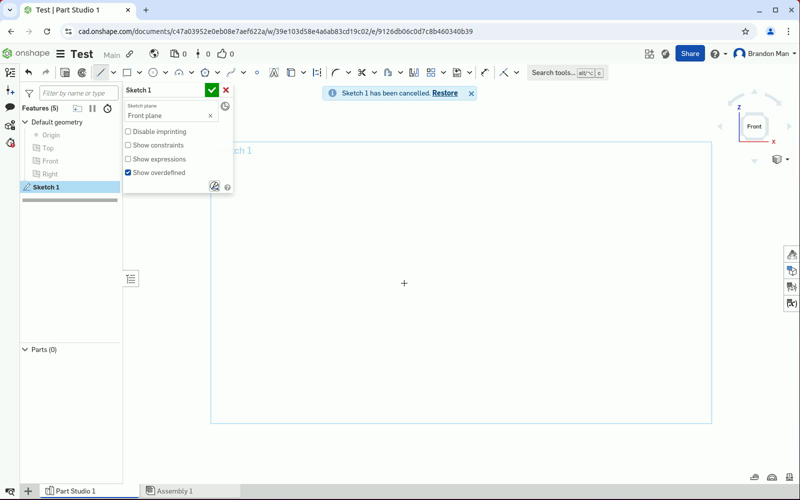
key_up(shift)
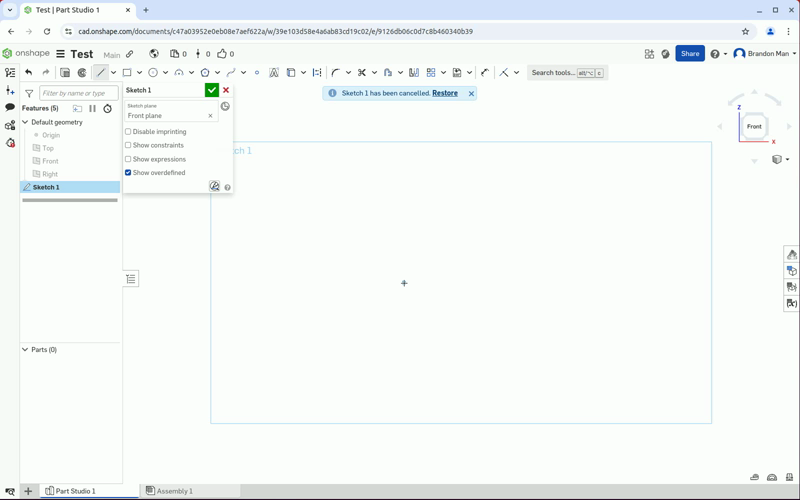
key_down(shift)
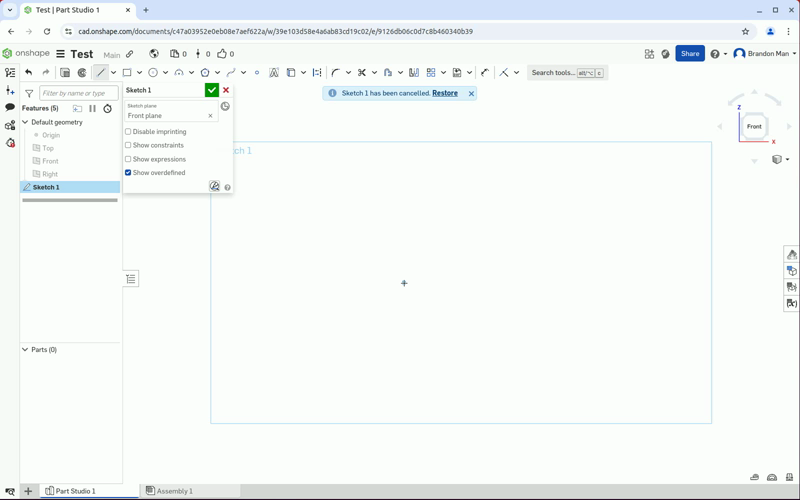
mouse_move(434, 282)
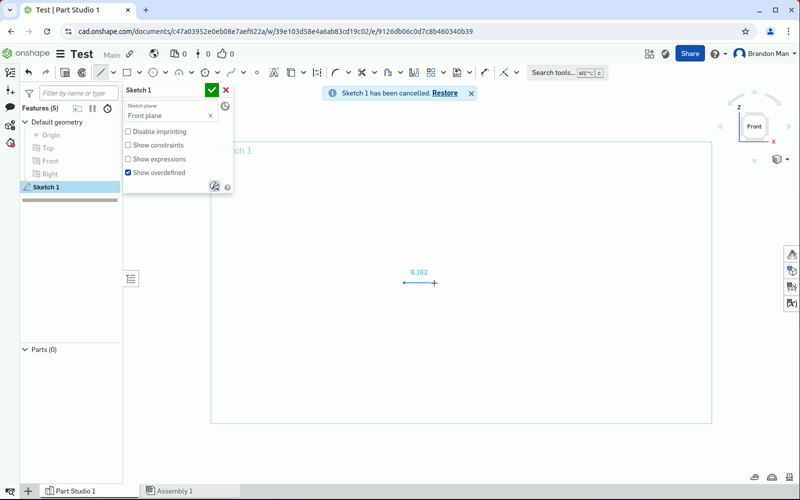
mouse_move(461, 282)
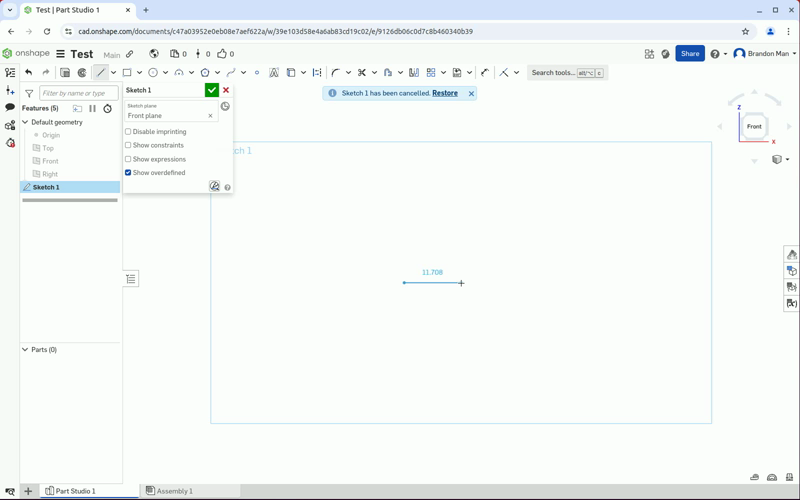
click(461, 282)
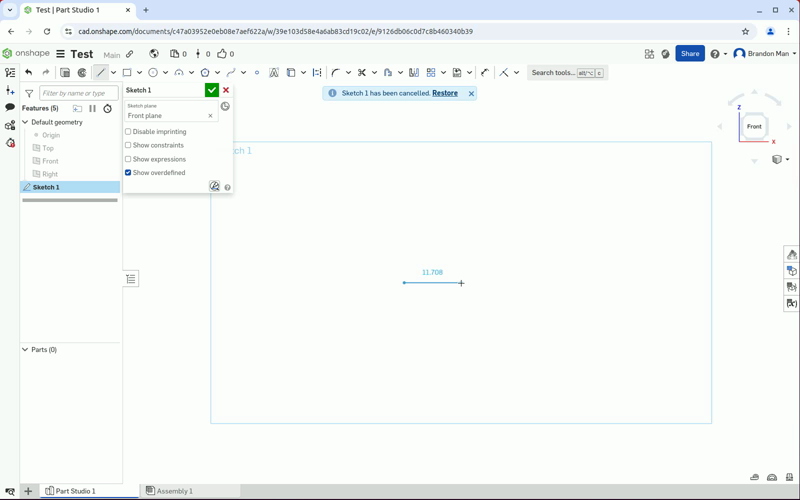
key_up(shift)
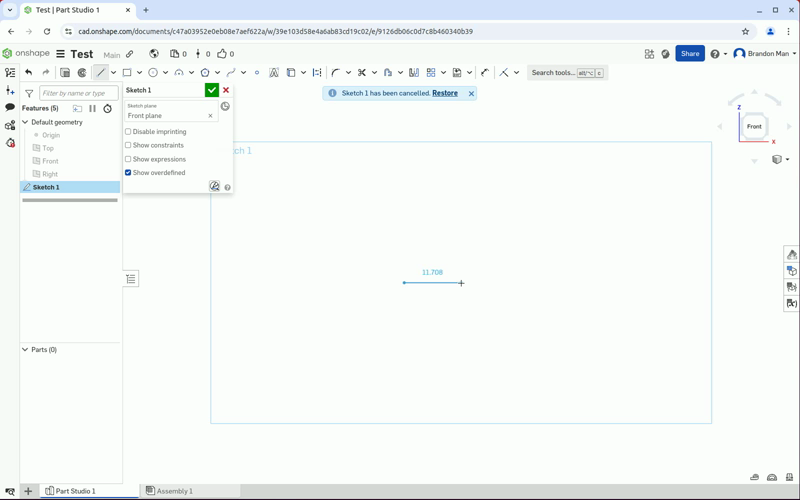
key_down(shift)
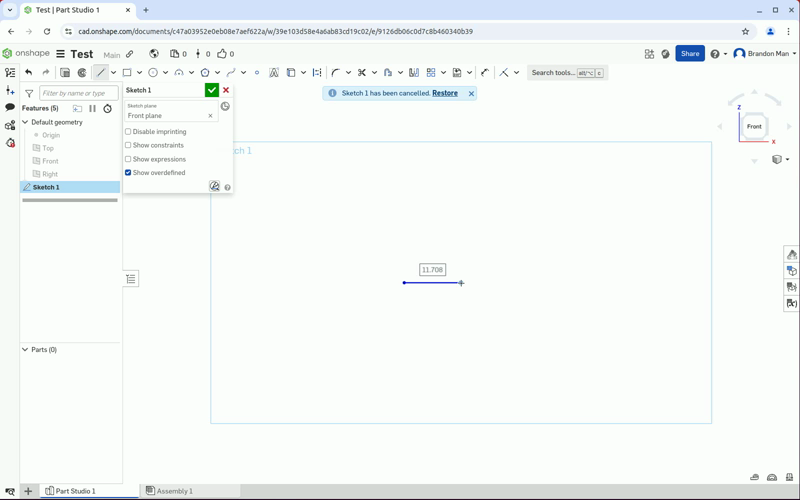
mouse_move(491, 282)
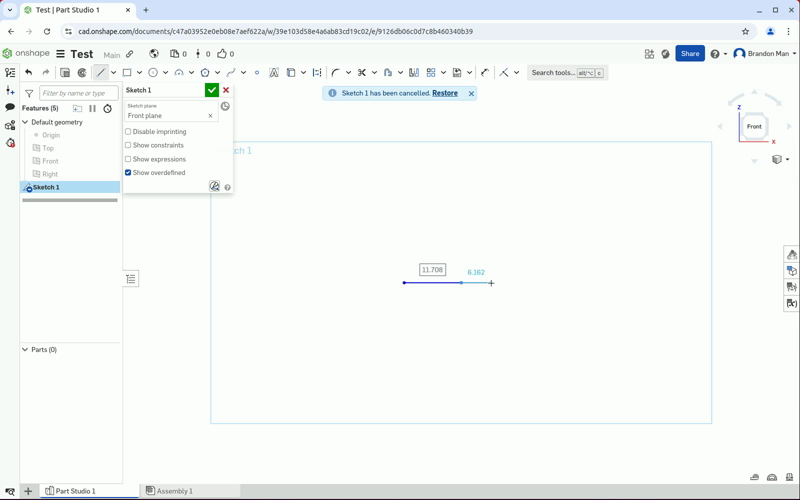
mouse_move(461, 226)
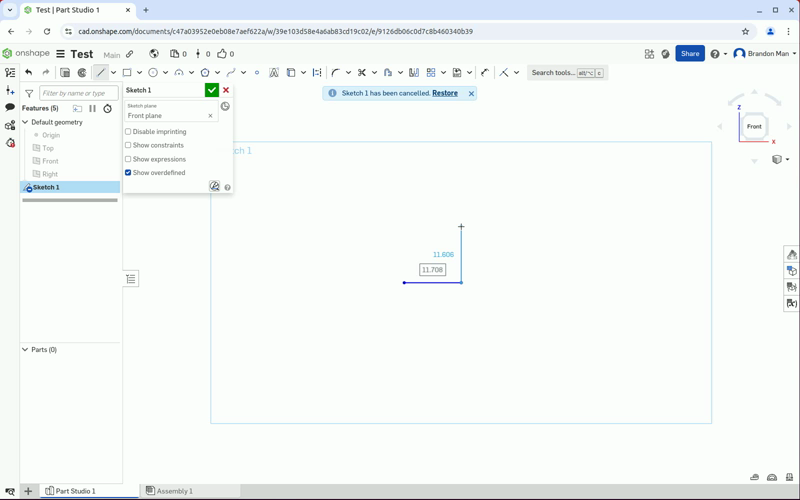
click(461, 226)
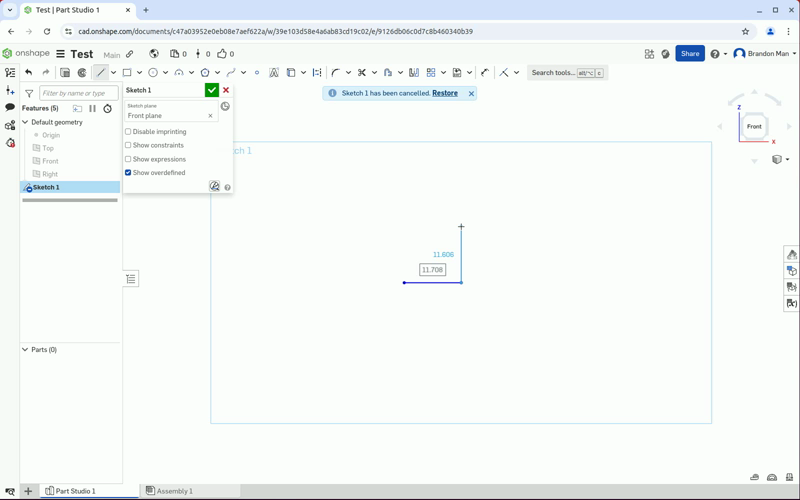
key_up(shift)
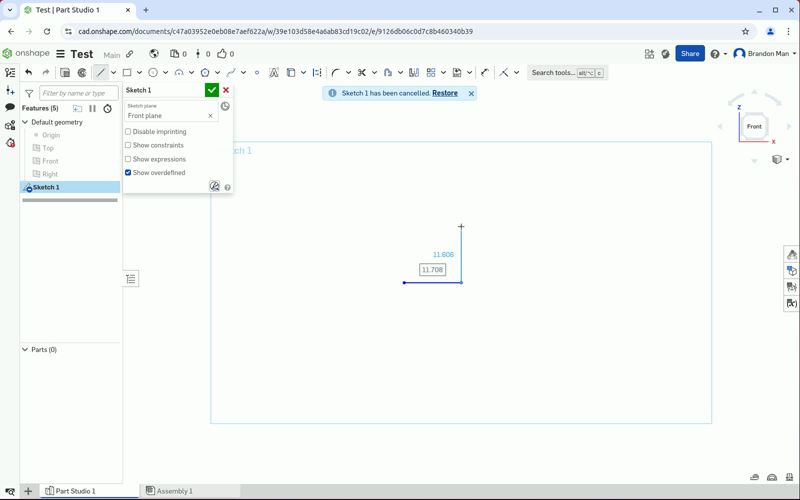
key_down(shift)
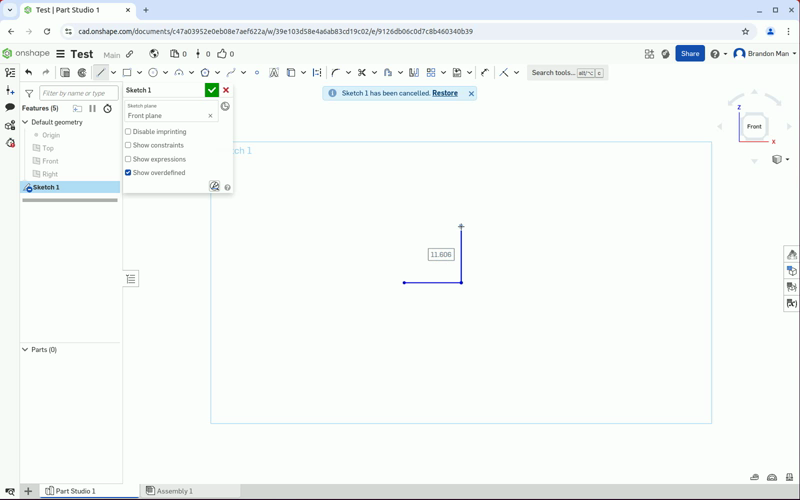
mouse_move(491, 226)
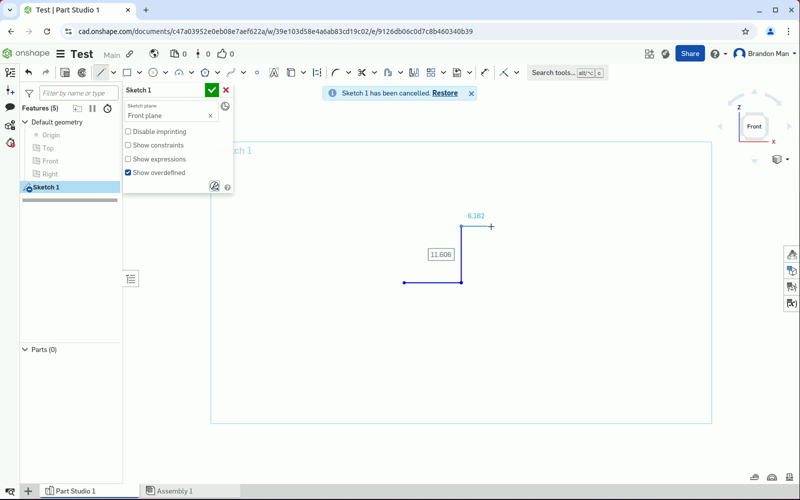
mouse_move(404, 226)
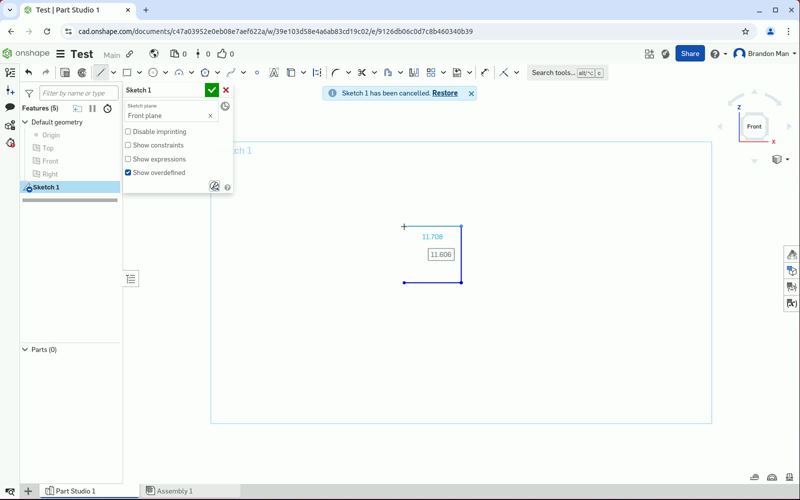
click(404, 226)
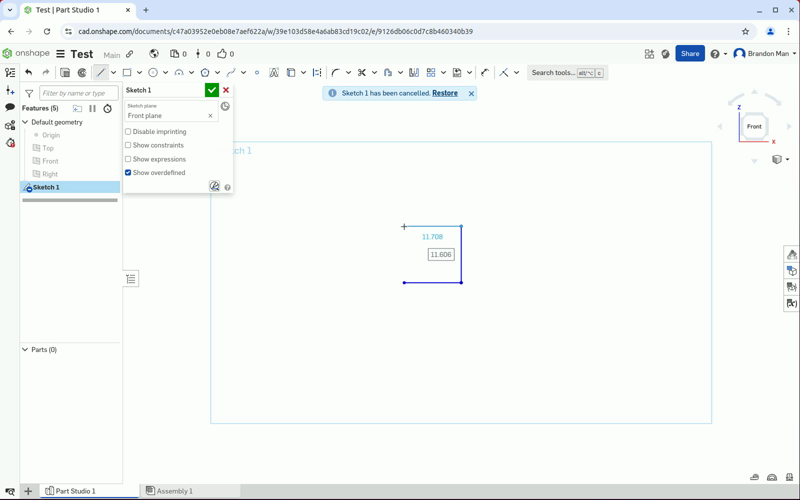
key_up(shift)
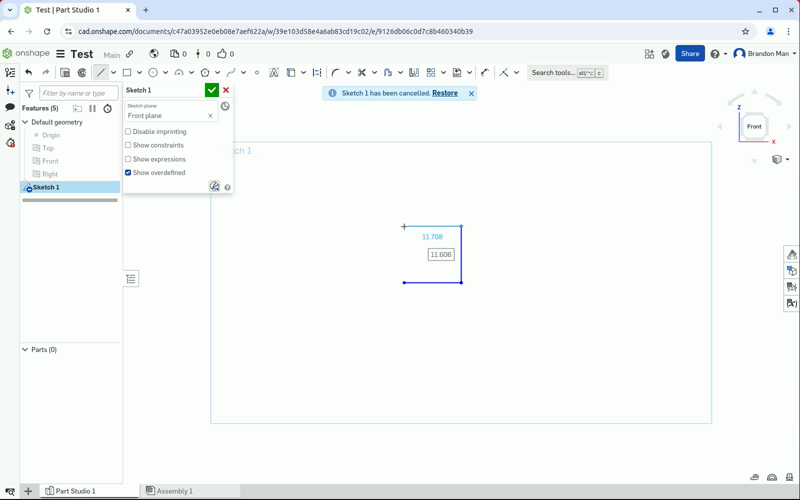
mouse_move(434, 226)
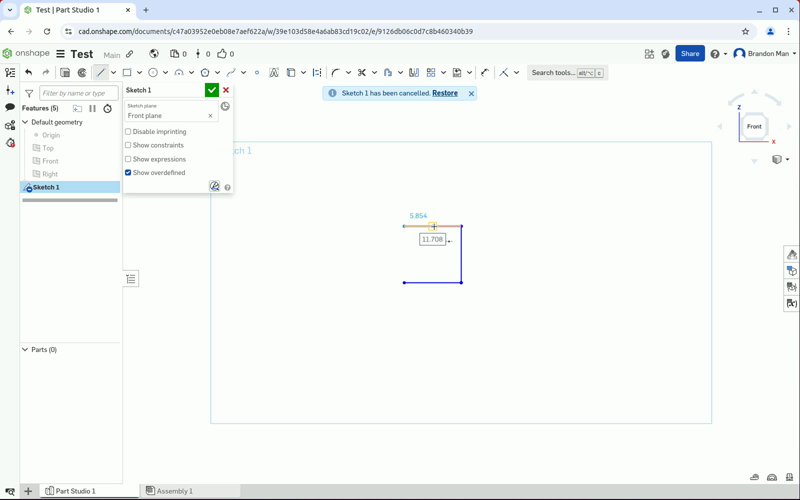
key_down(shift)
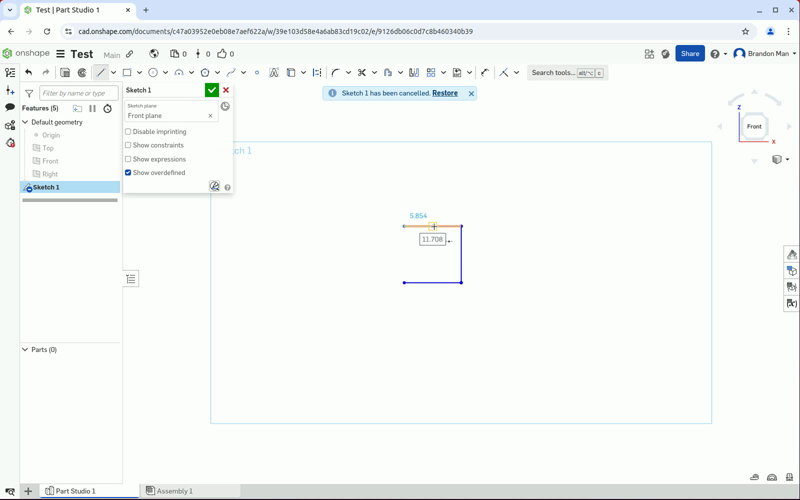
mouse_move(404, 282)
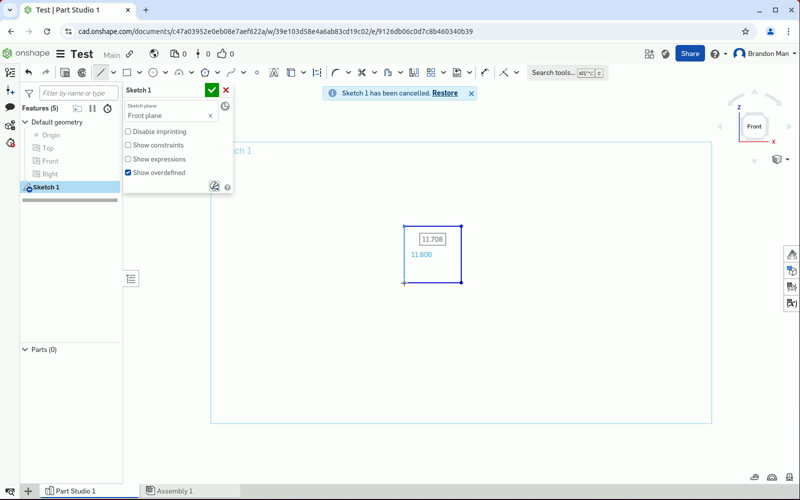
key_up(shift)
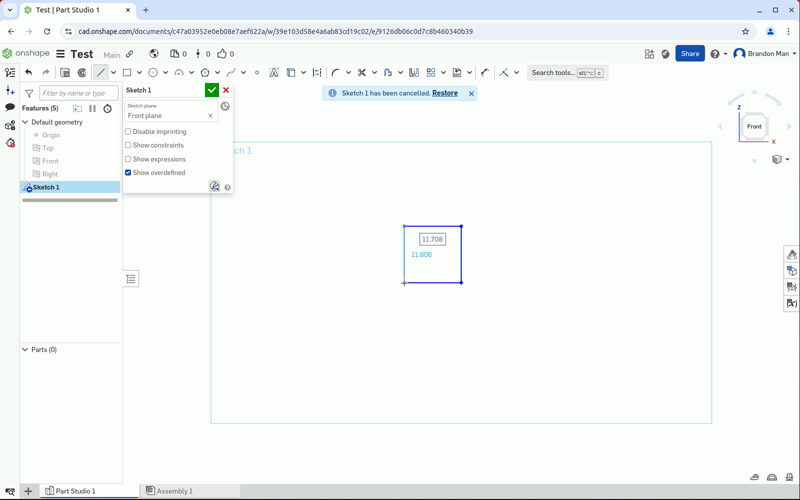
click(404, 282)
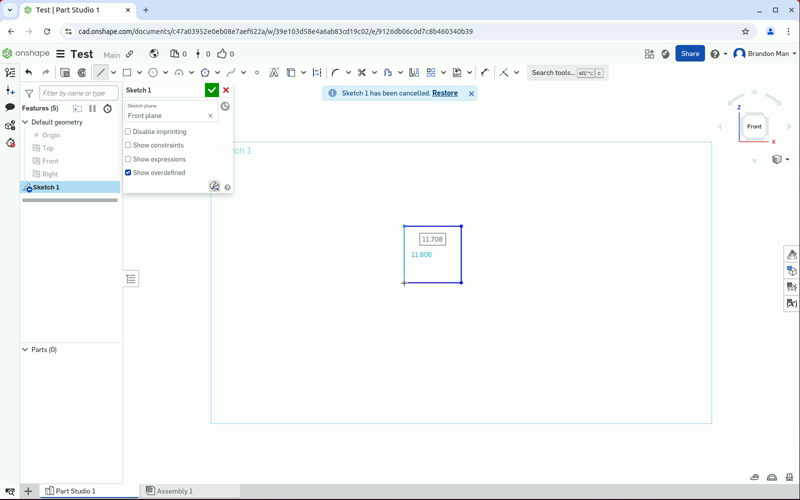
key(esc)
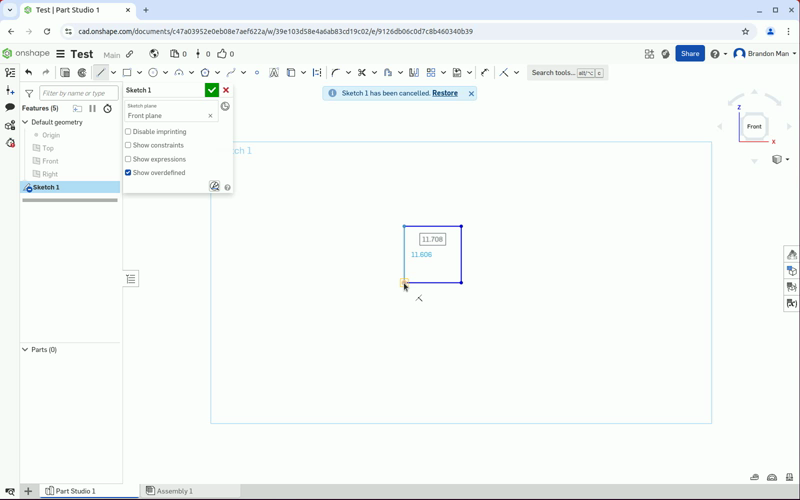
mouse_move(452, 252)
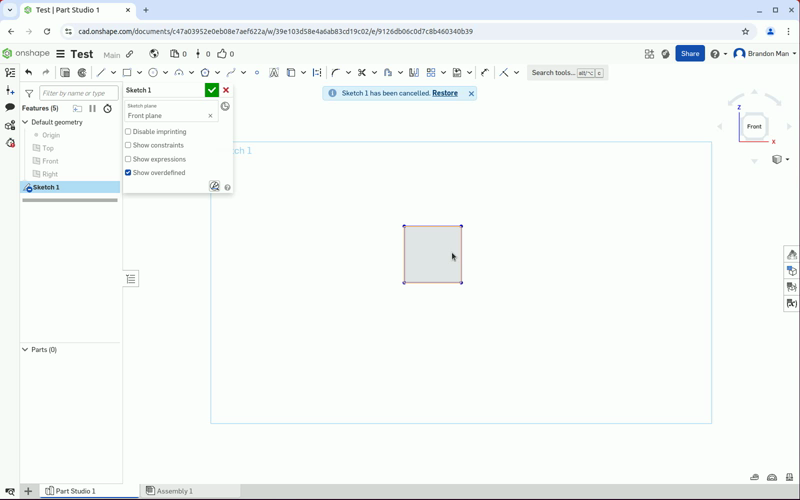
click(452, 252)
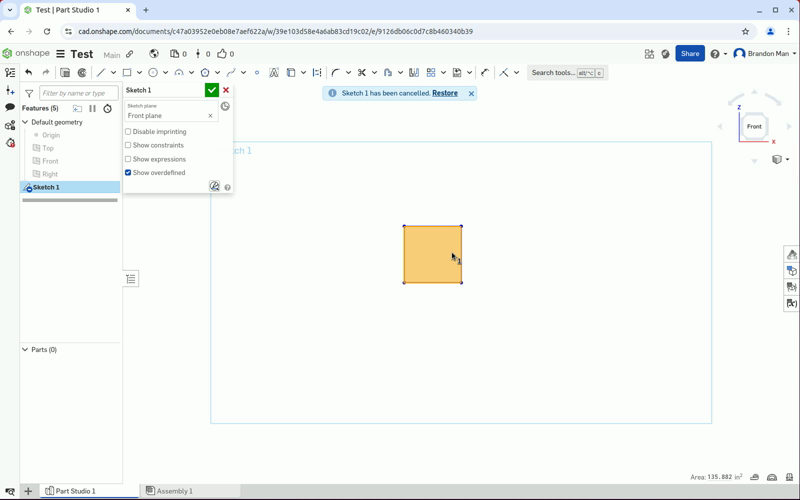
mouse_move(73, 352)
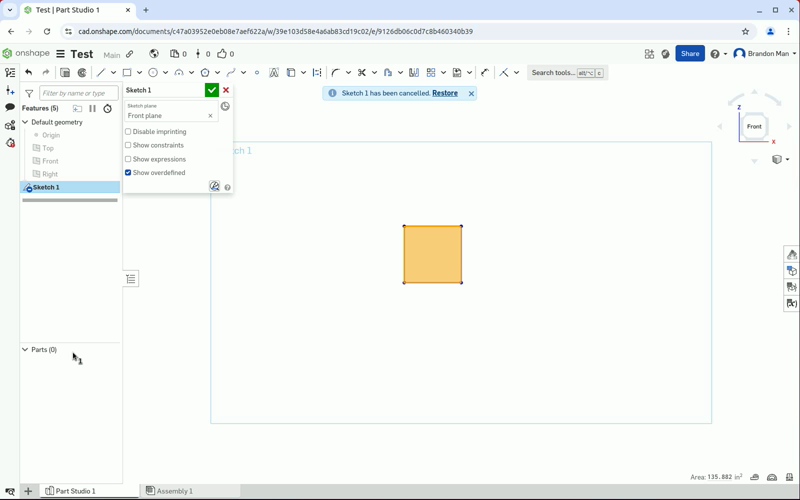
key(shift+y)
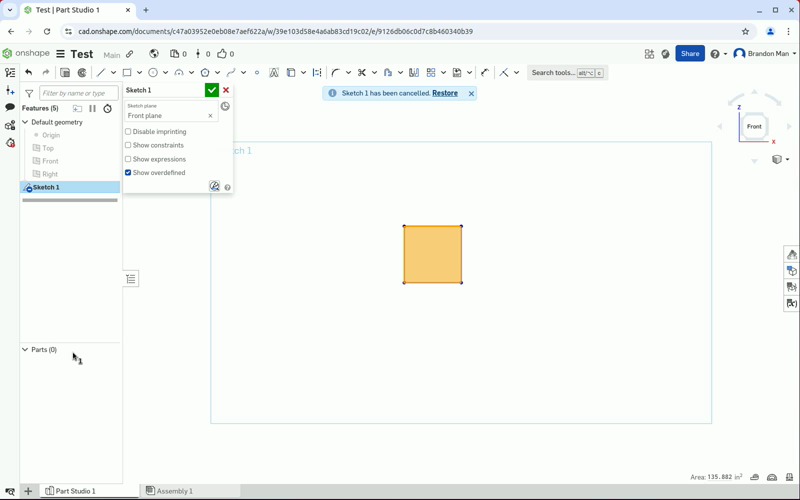
key(shift+e)
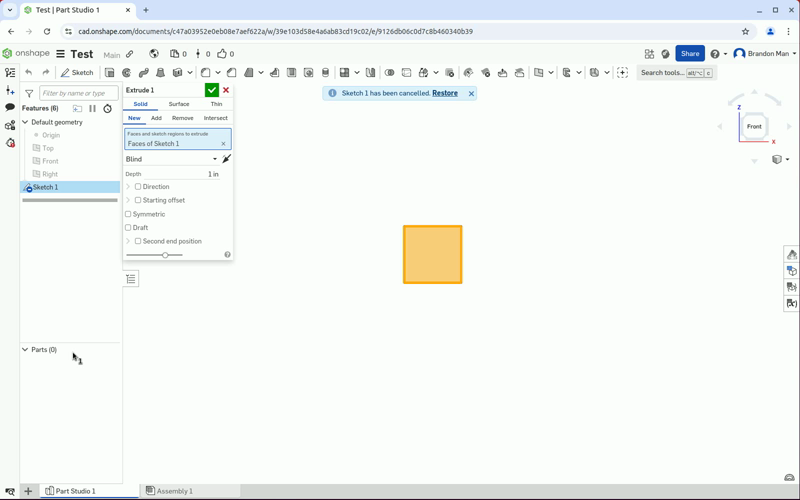
mouse_move(143, 106)
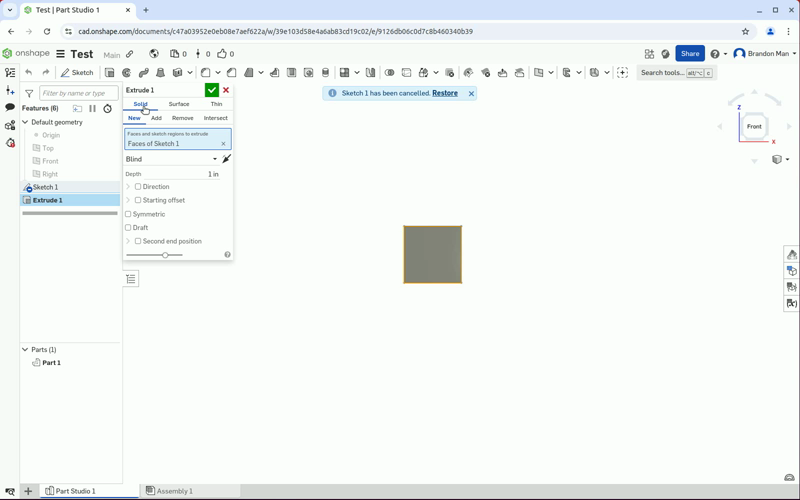
click(143, 106)
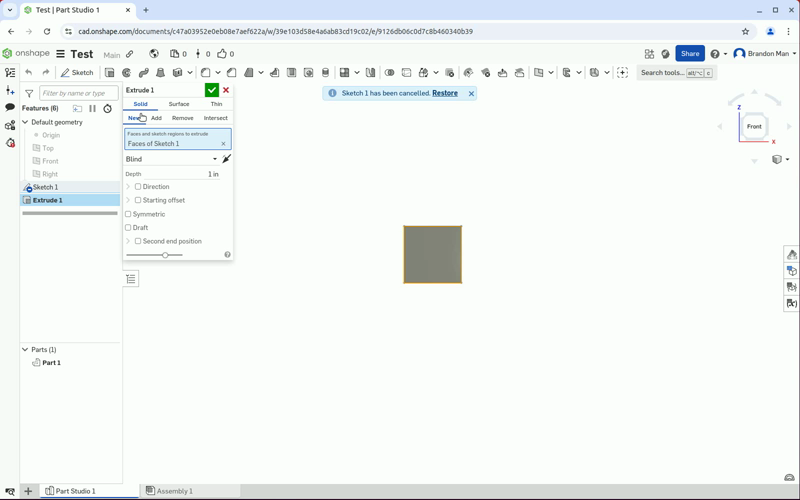
mouse_move(137, 120)
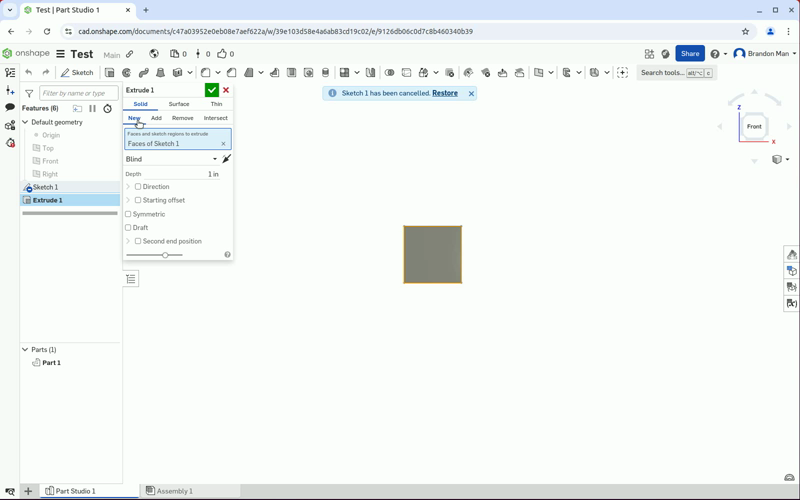
click(137, 120)
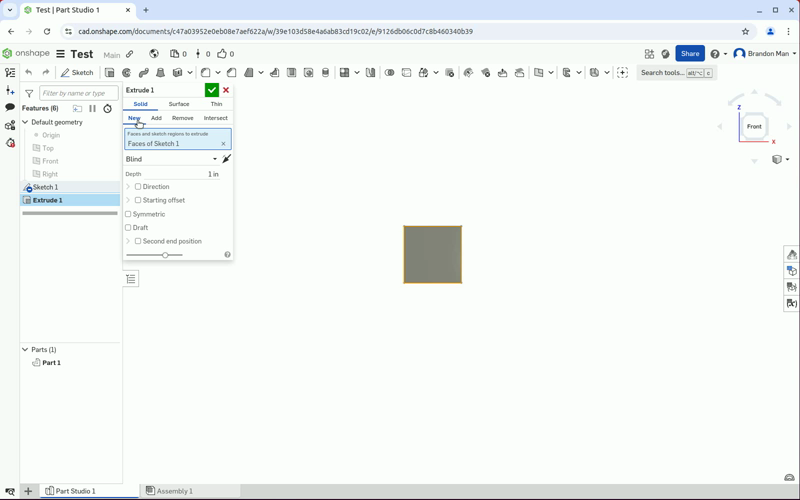
key(tab, 4)
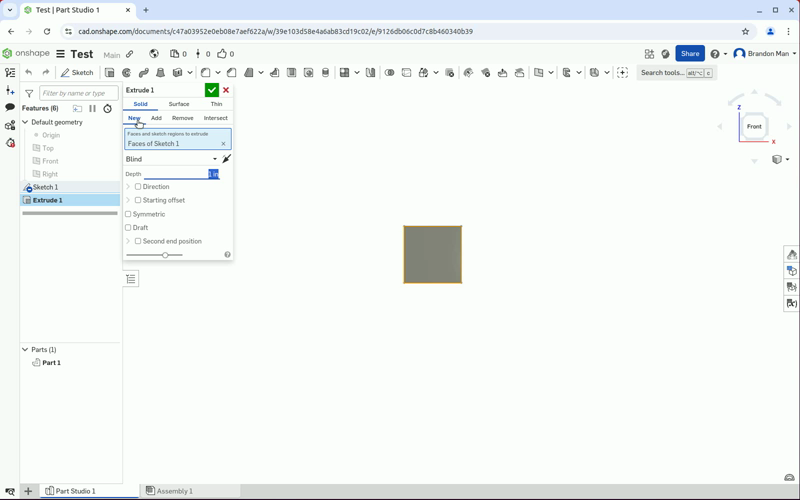
text(11.554)
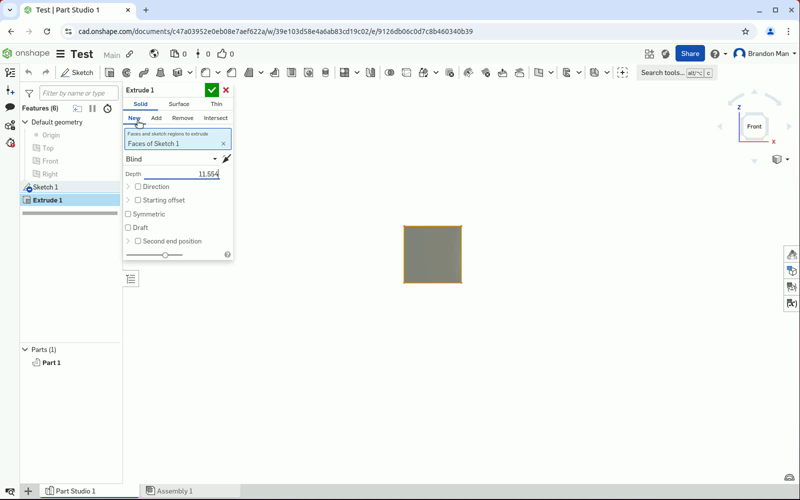
key(enter)
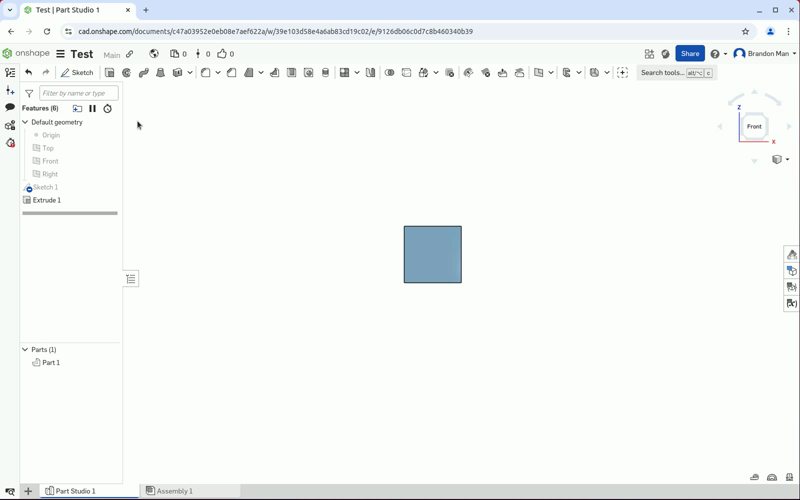
key(shift+h)
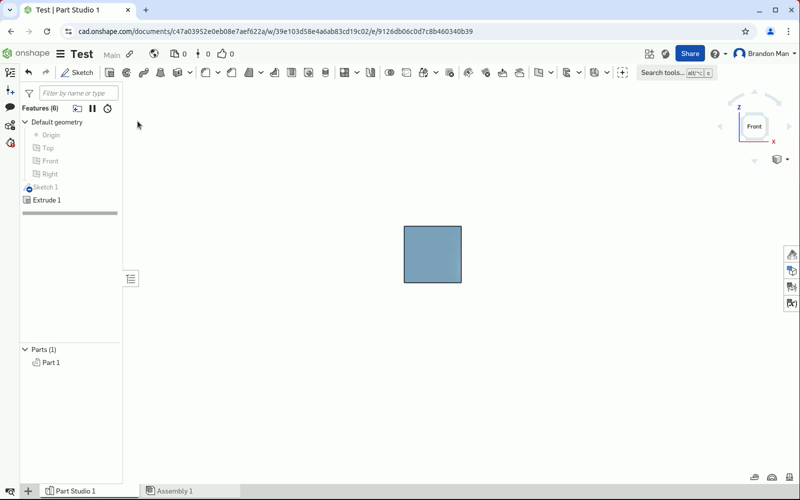
key(shift+h)
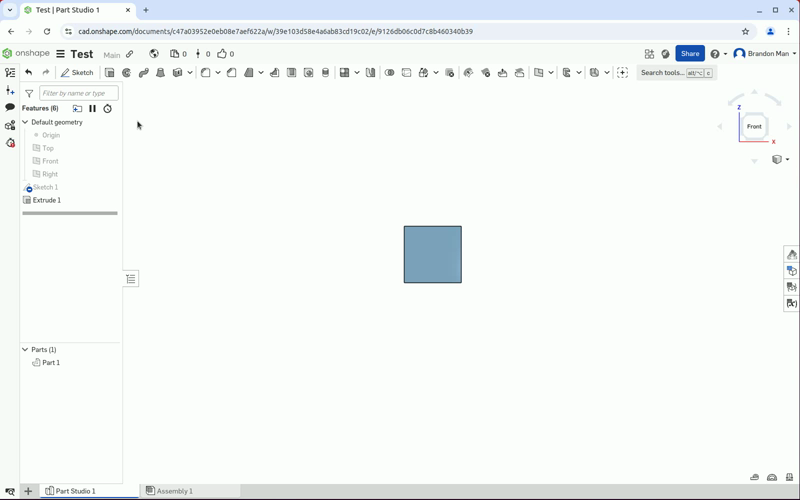
mouse_move(73, 189)
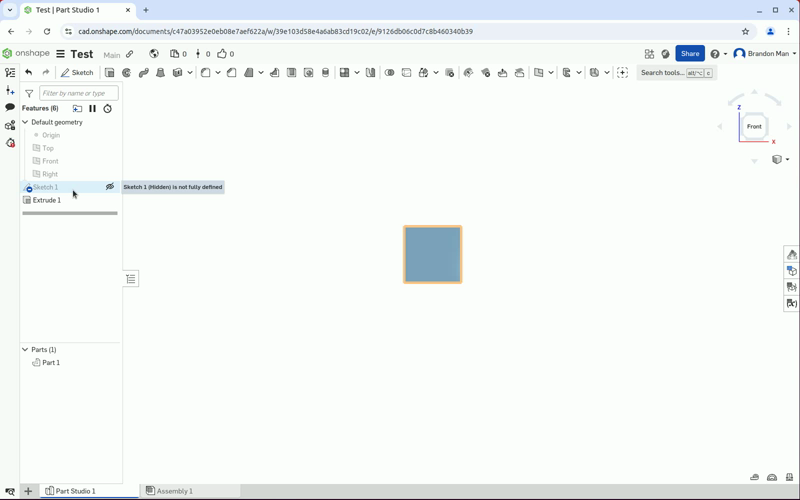
click(73, 189)
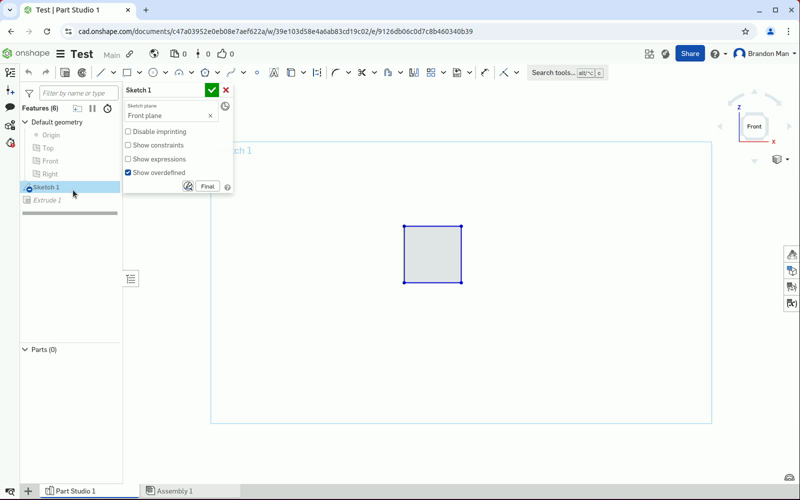
mouse_move(229, 92)
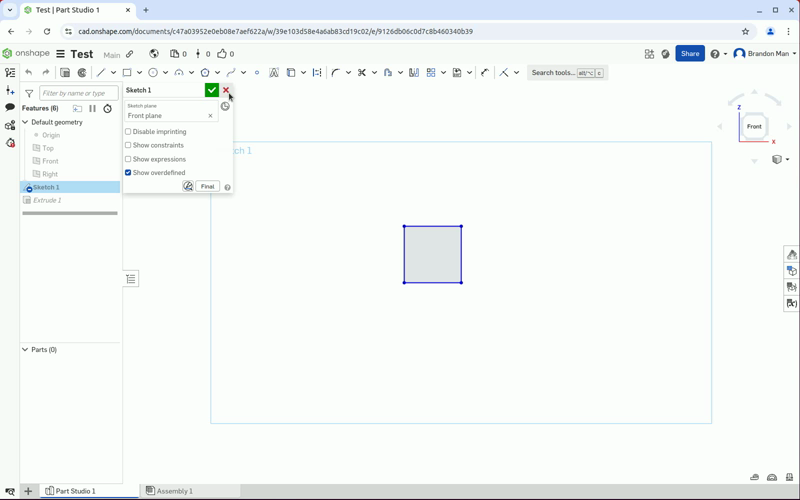
click(229, 92)
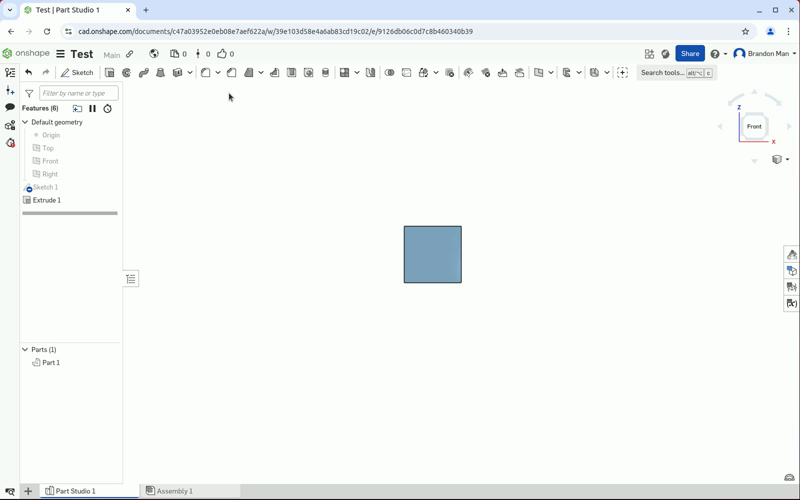
mouse_move(541, 75)
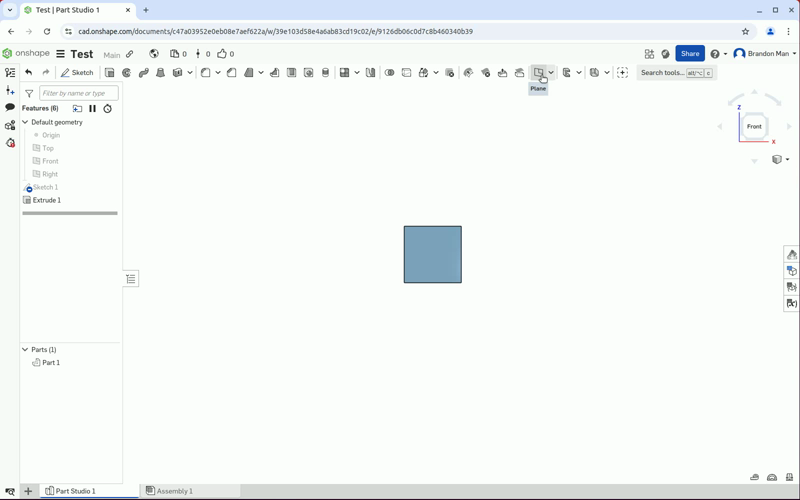
click(541, 75)
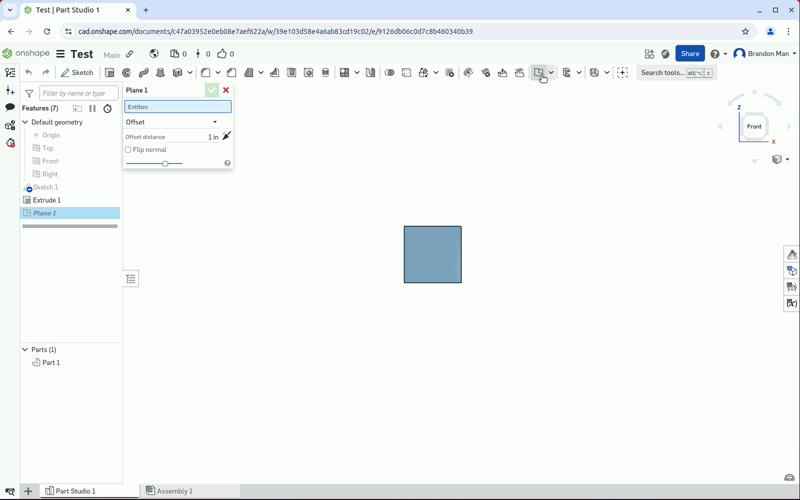
mouse_move(73, 163)
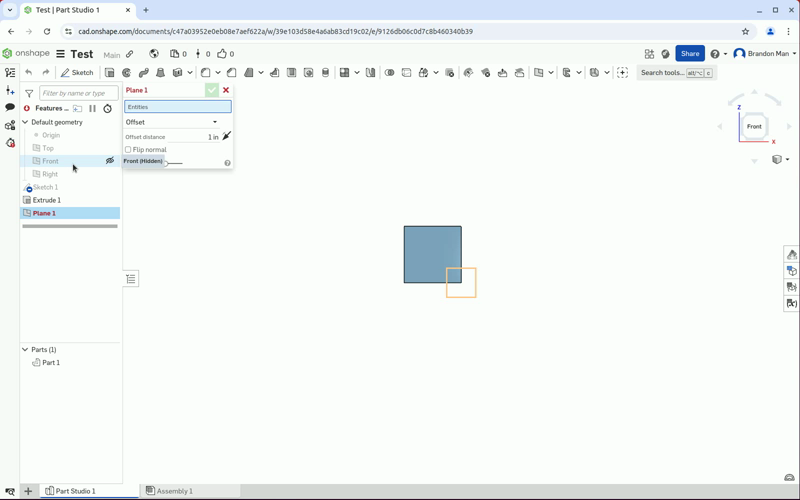
click(73, 163)
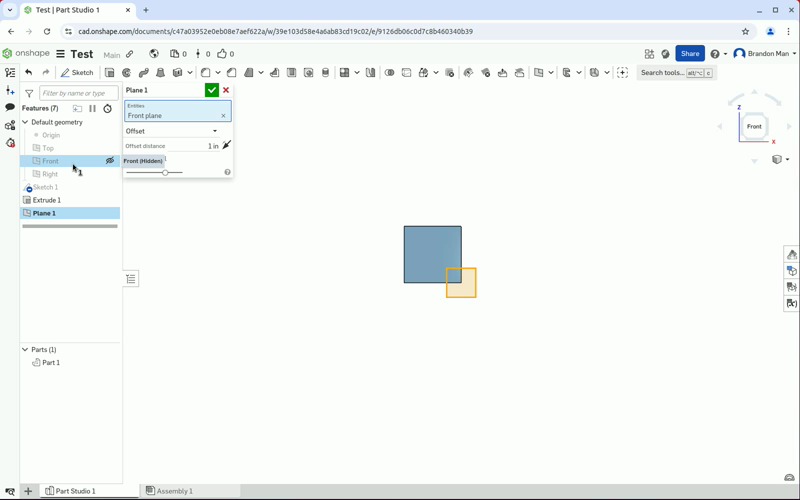
key(tab, 2)
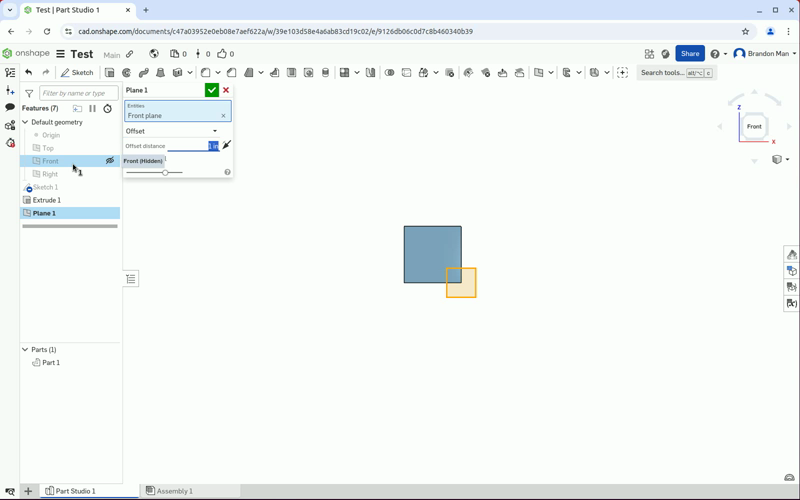
text(11.554)
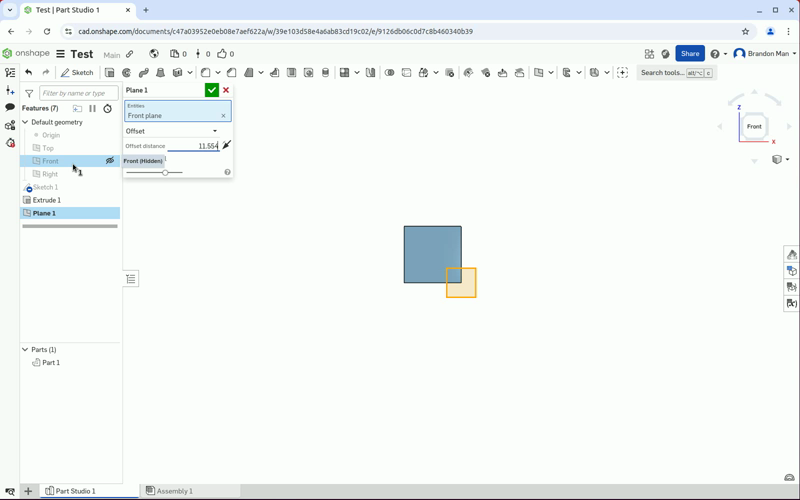
key(enter, 2)
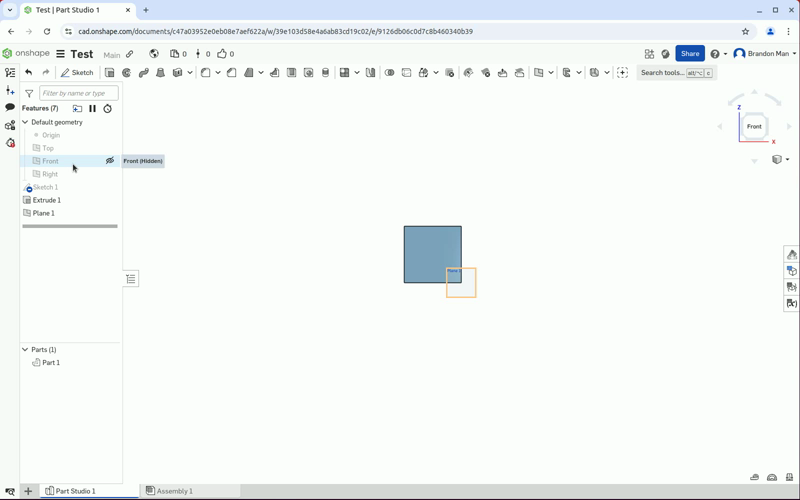
key(shift+s)
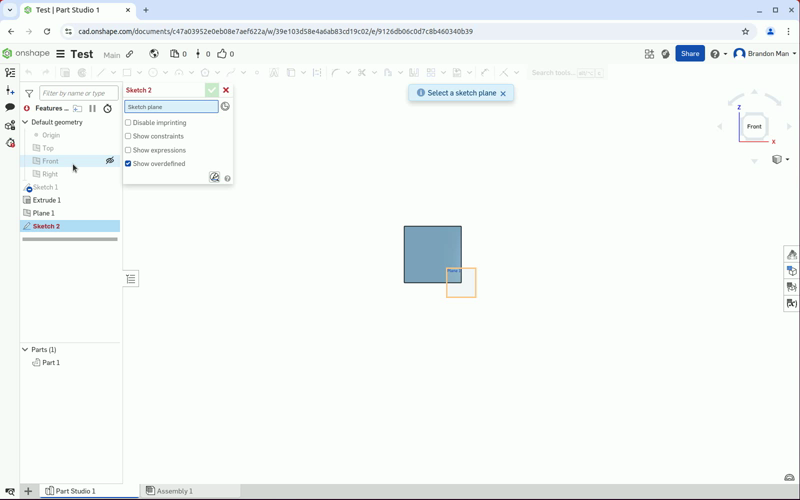
mouse_move(73, 215)
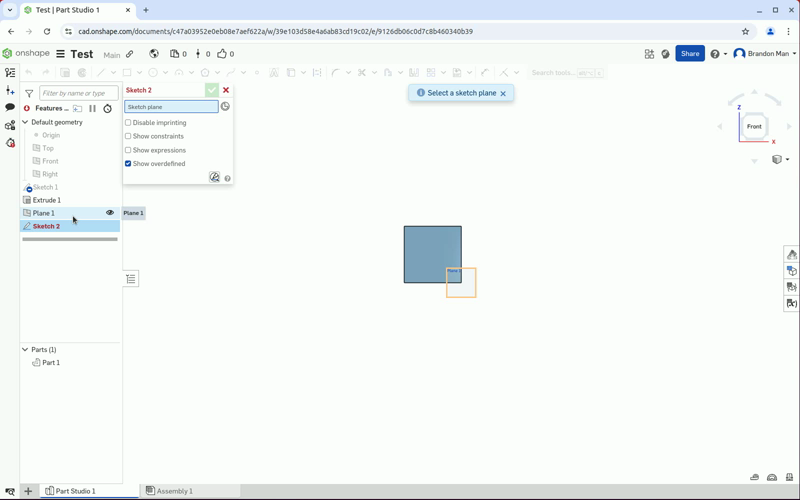
click(73, 215)
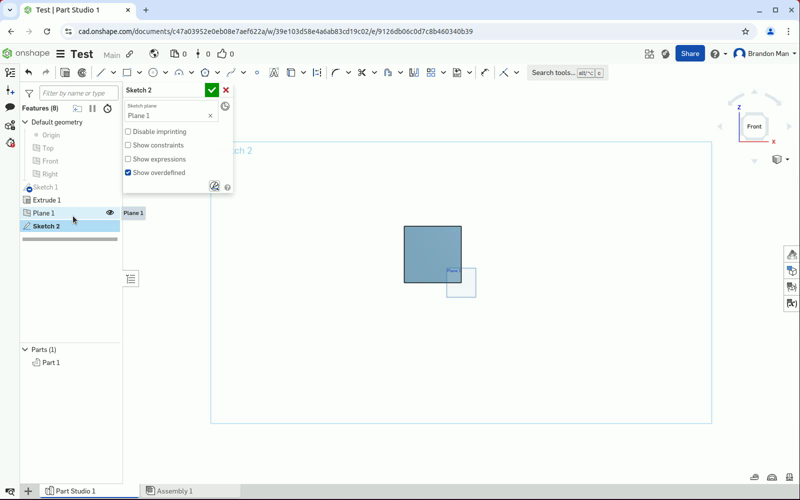
mouse_move(73, 352)
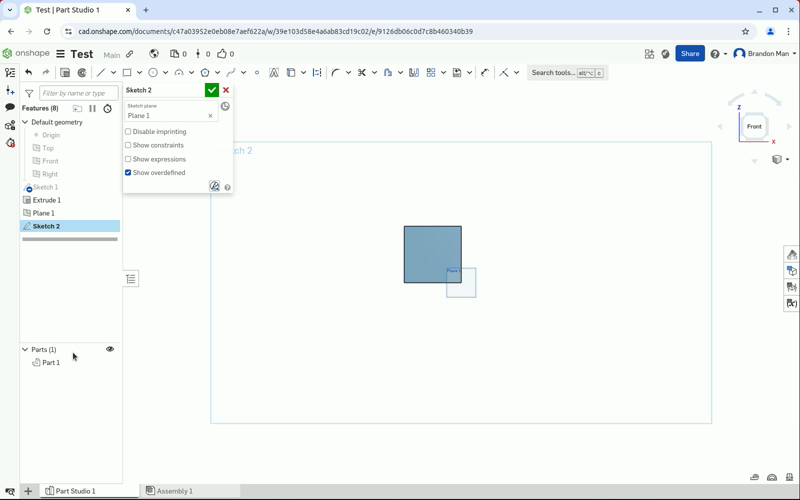
key(y)
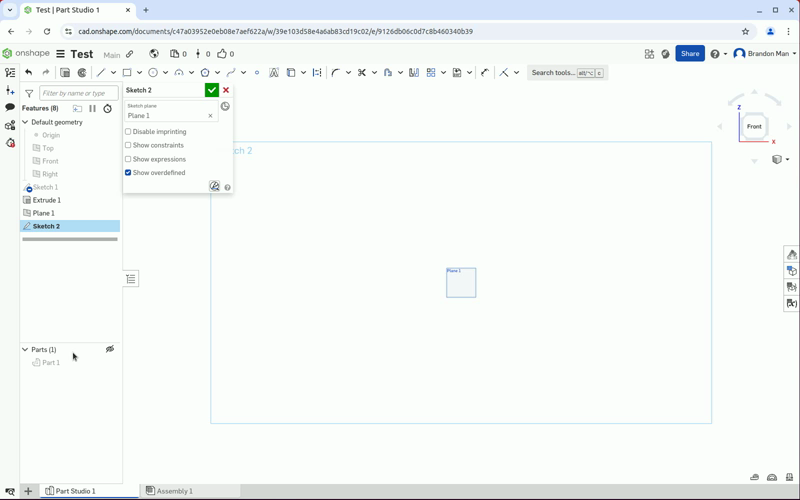
key(l)
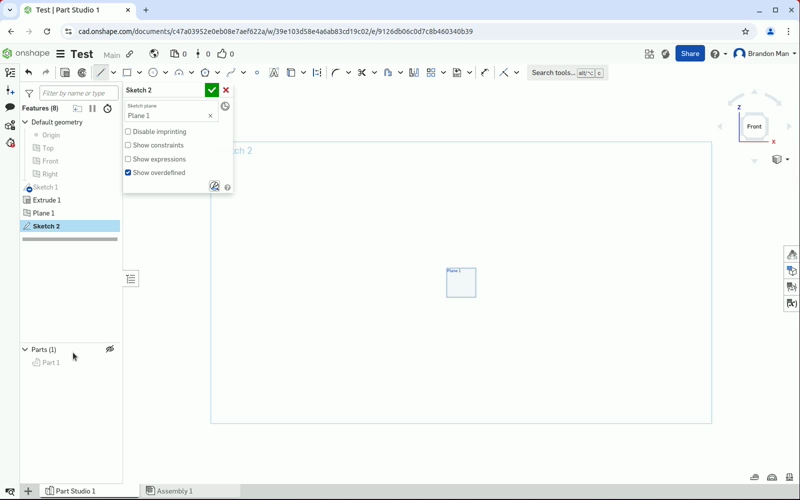
key_down(shift)
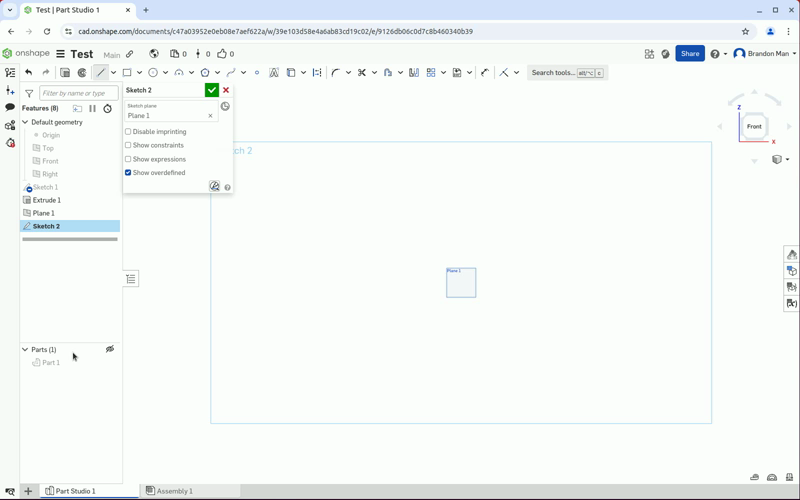
mouse_move(404, 282)
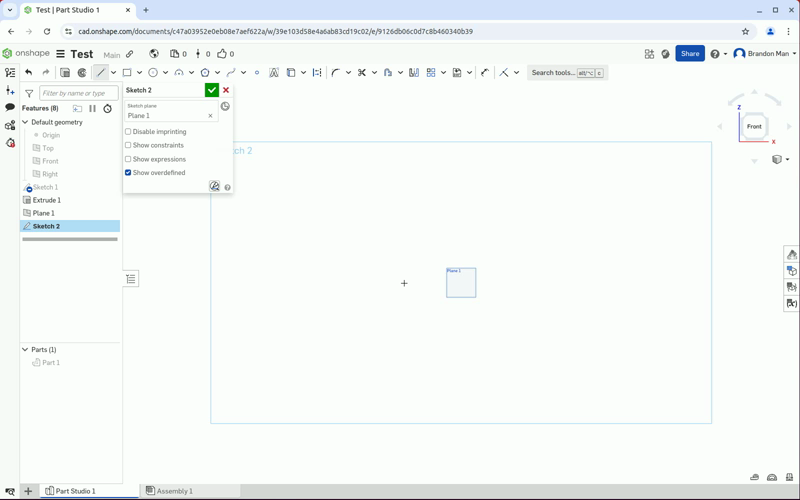
click(404, 282)
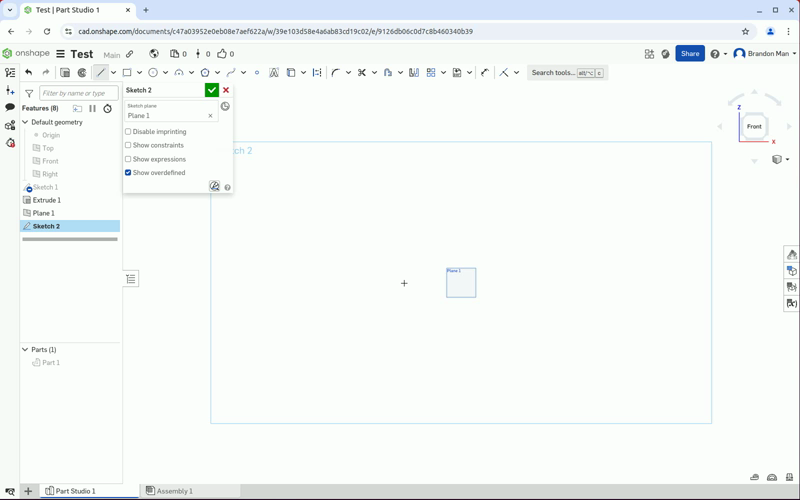
key_up(shift)
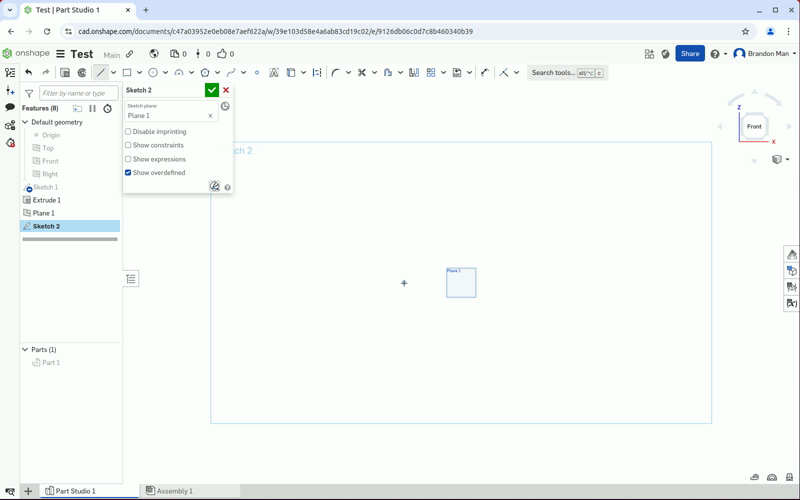
key_down(shift)
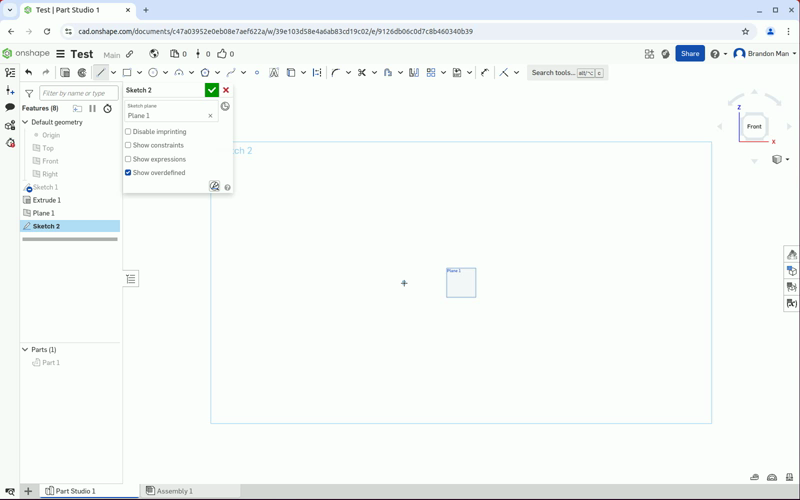
mouse_move(434, 282)
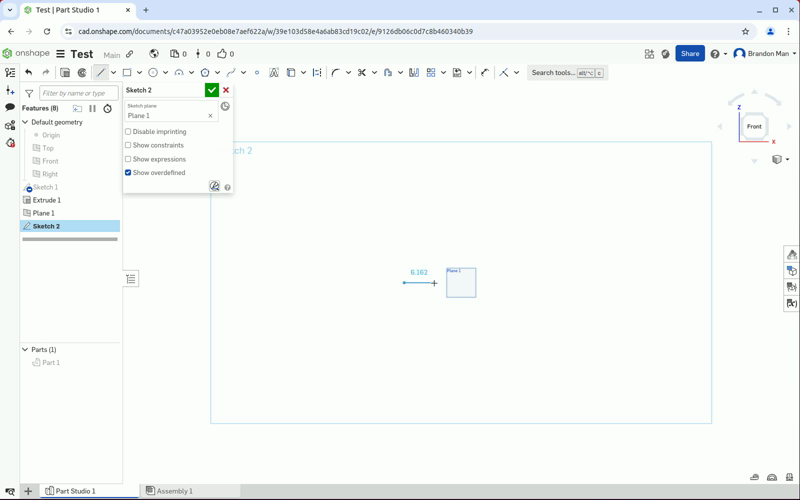
mouse_move(461, 282)
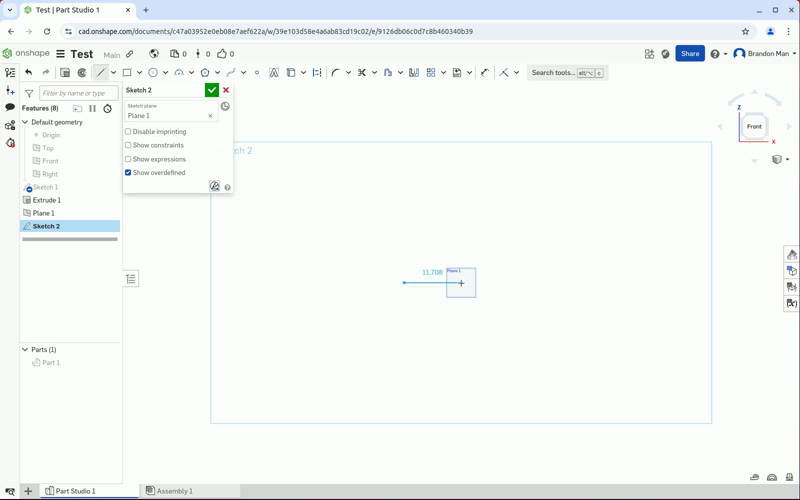
click(461, 282)
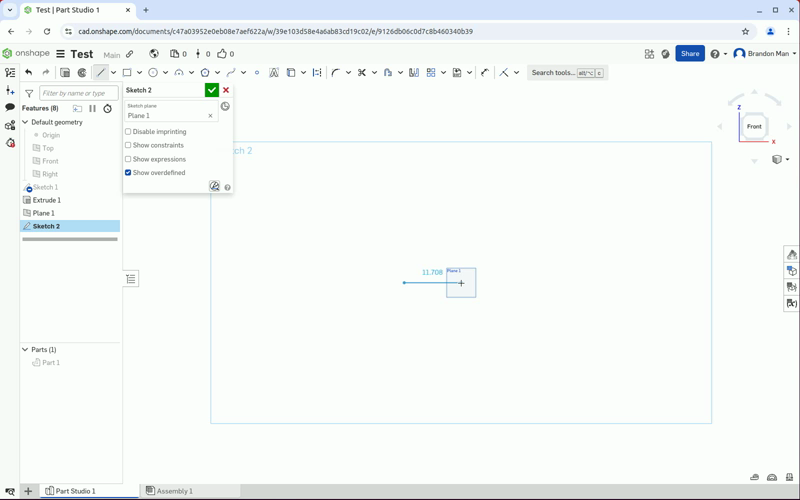
key_up(shift)
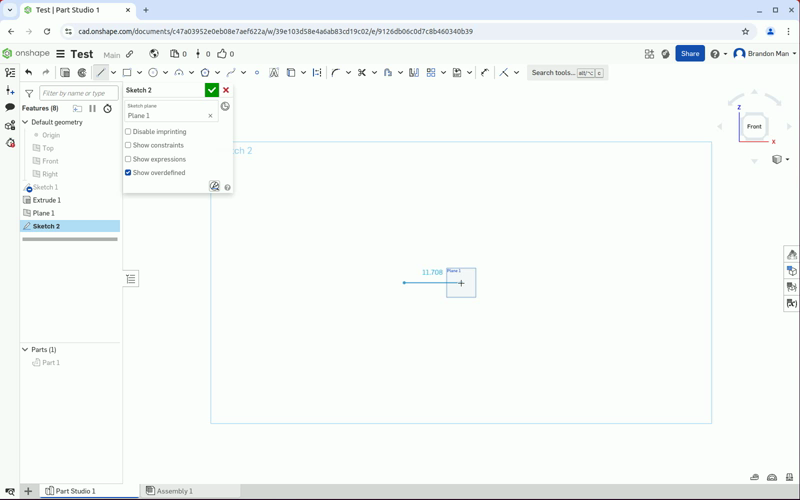
key_down(shift)
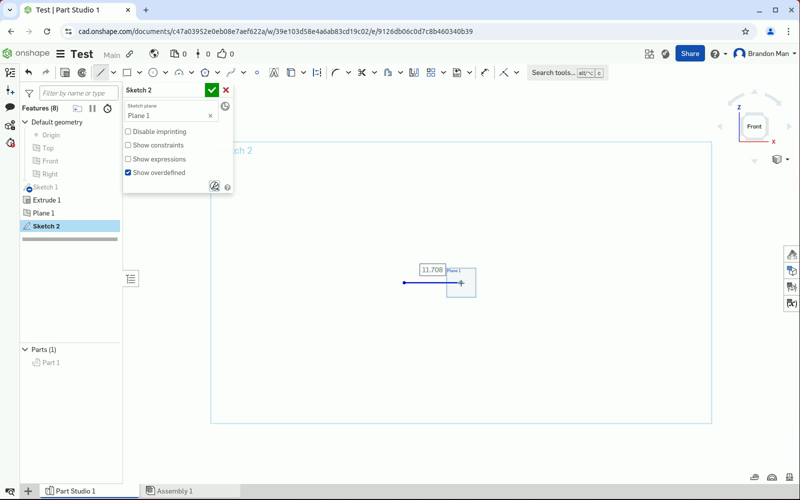
mouse_move(491, 282)
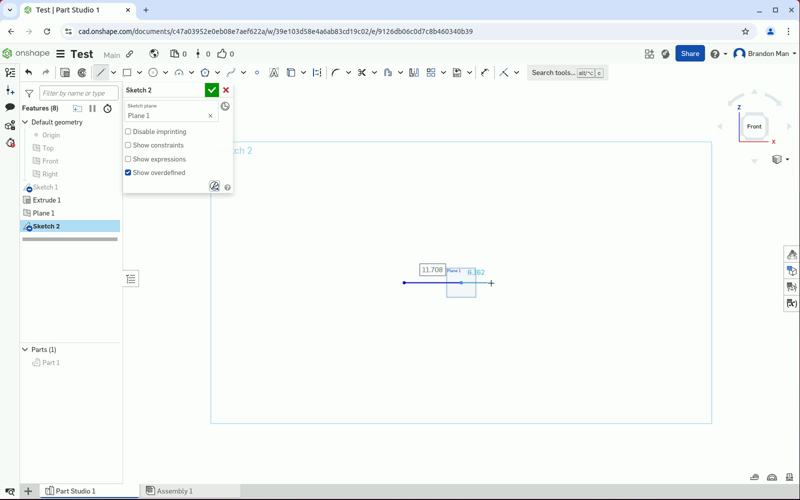
mouse_move(461, 226)
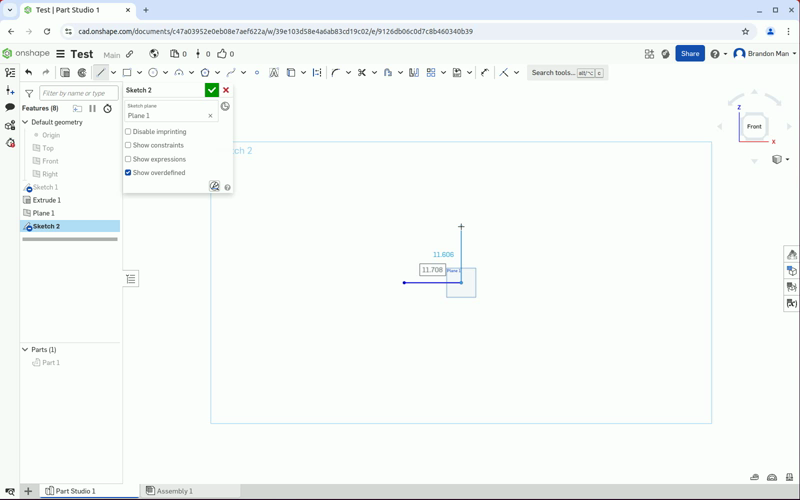
click(461, 226)
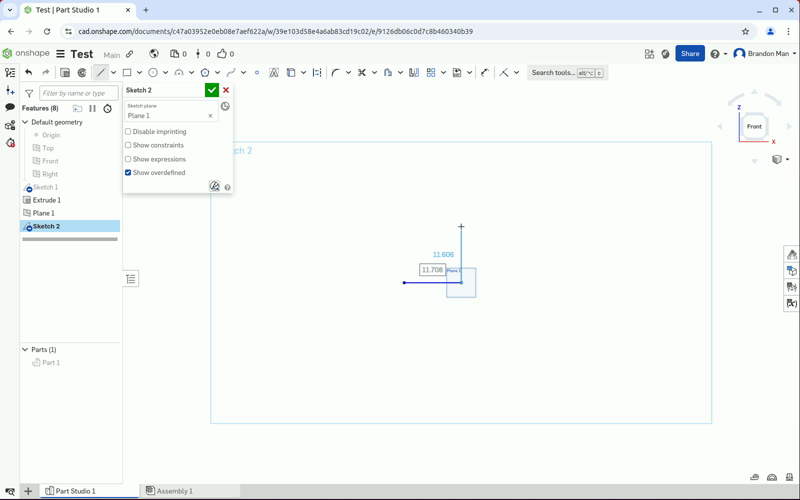
key_up(shift)
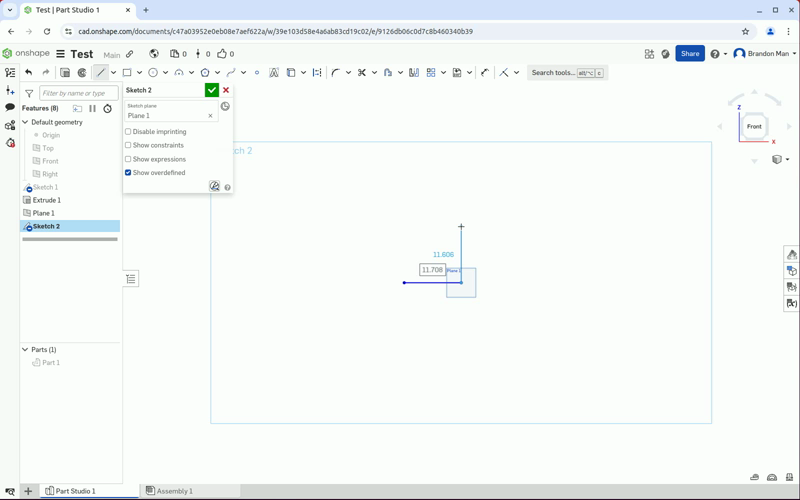
key_down(shift)
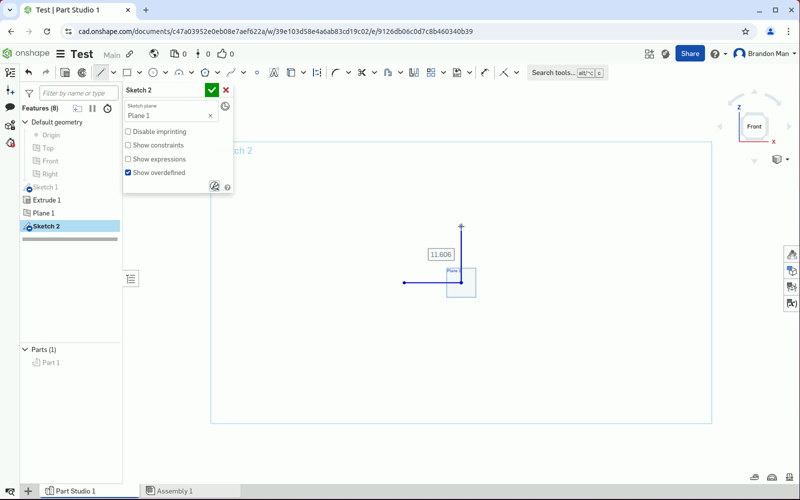
mouse_move(491, 226)
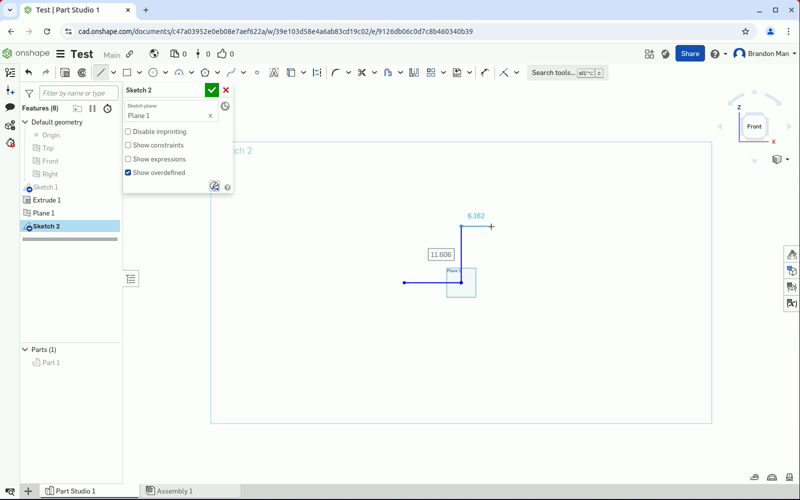
mouse_move(404, 226)
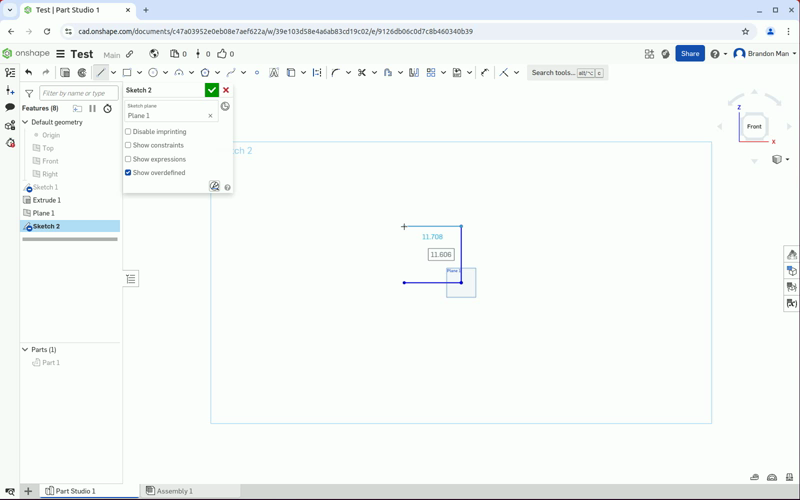
click(404, 226)
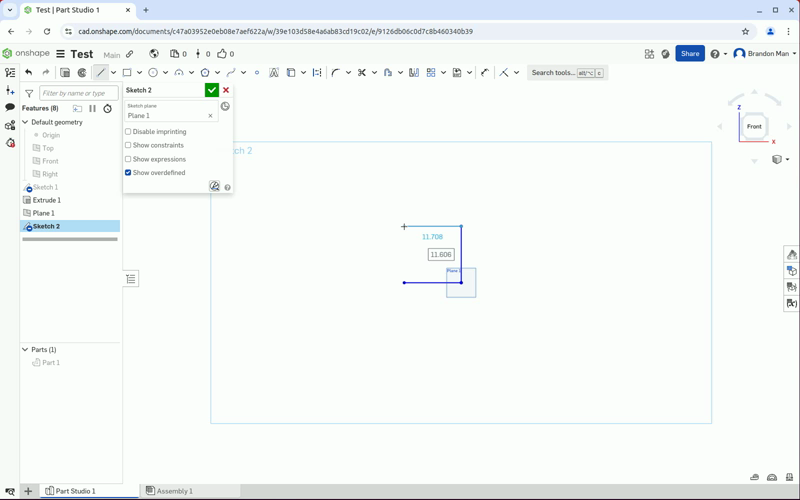
key_up(shift)
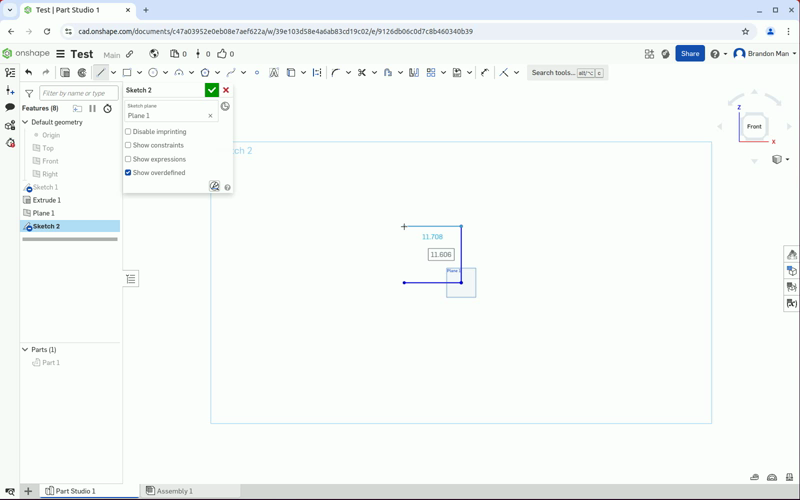
mouse_move(434, 226)
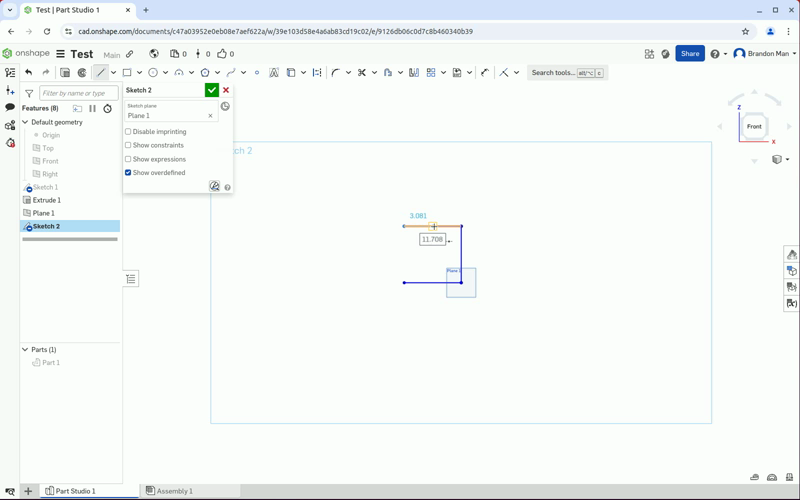
key_down(shift)
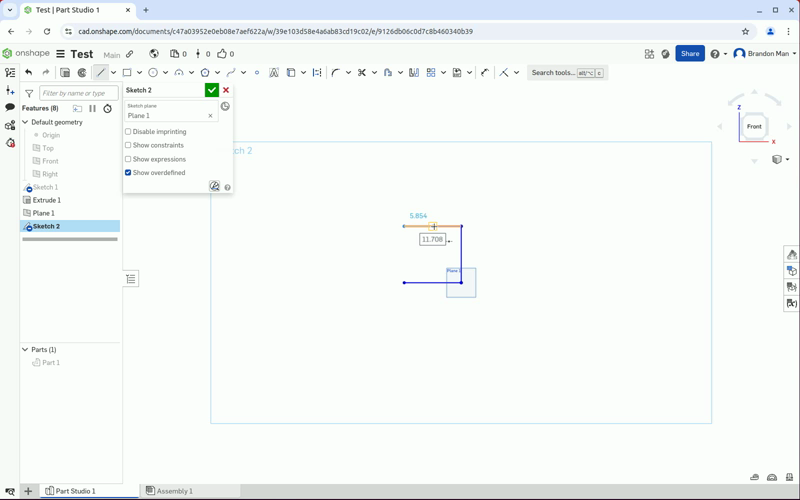
mouse_move(404, 282)
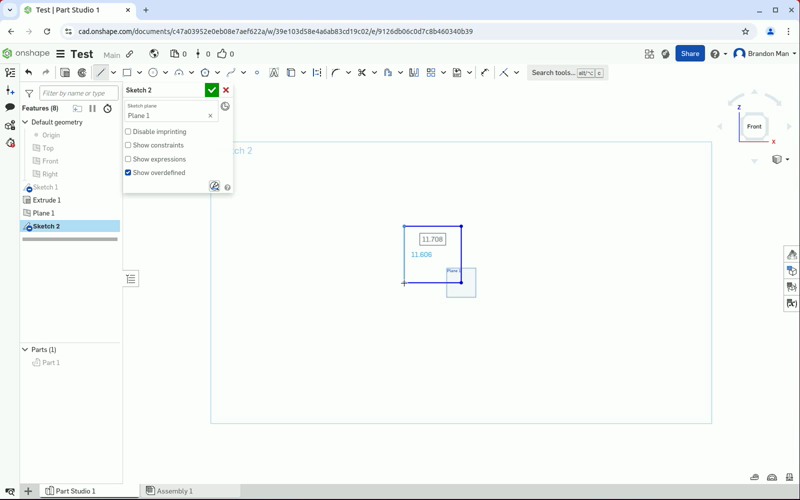
key_up(shift)
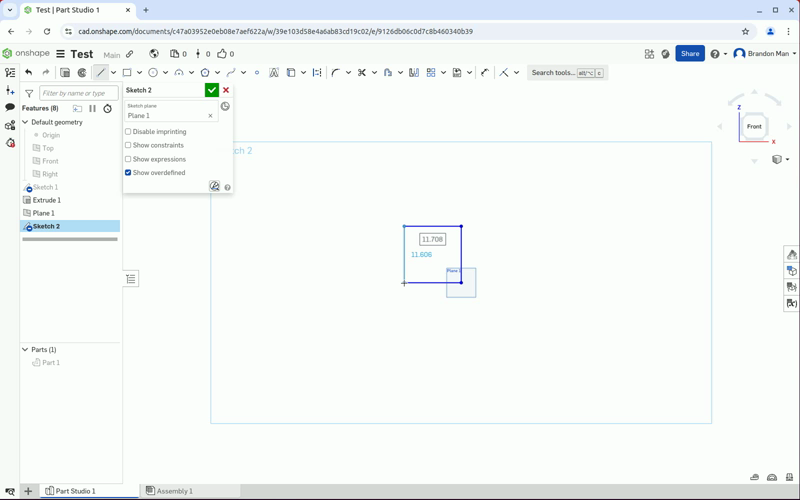
click(404, 282)
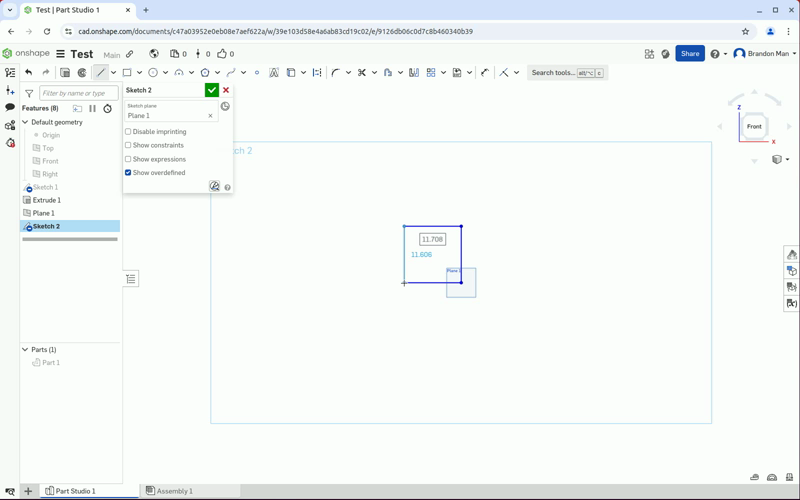
key(esc)
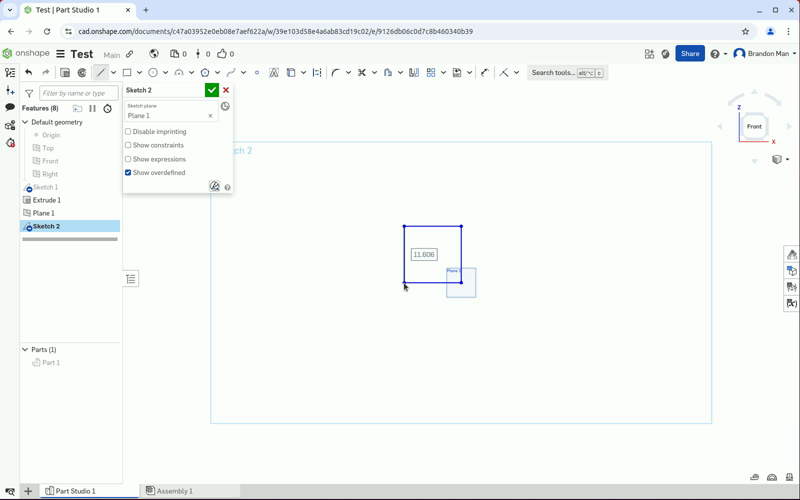
mouse_move(417, 235)
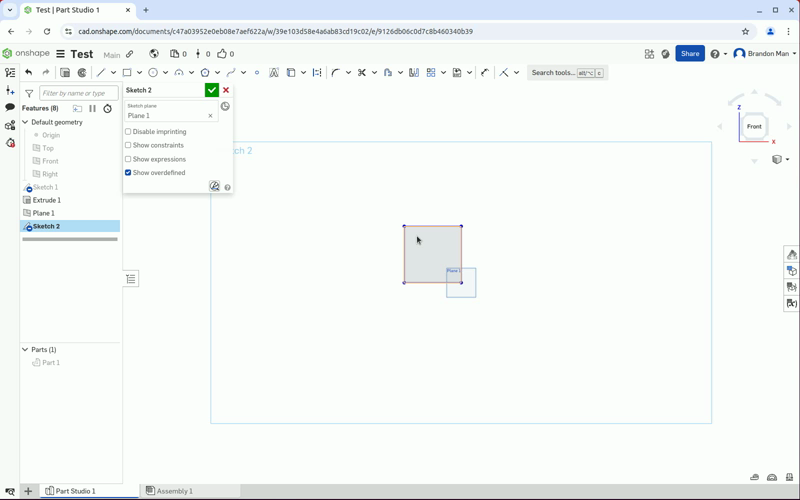
click(417, 235)
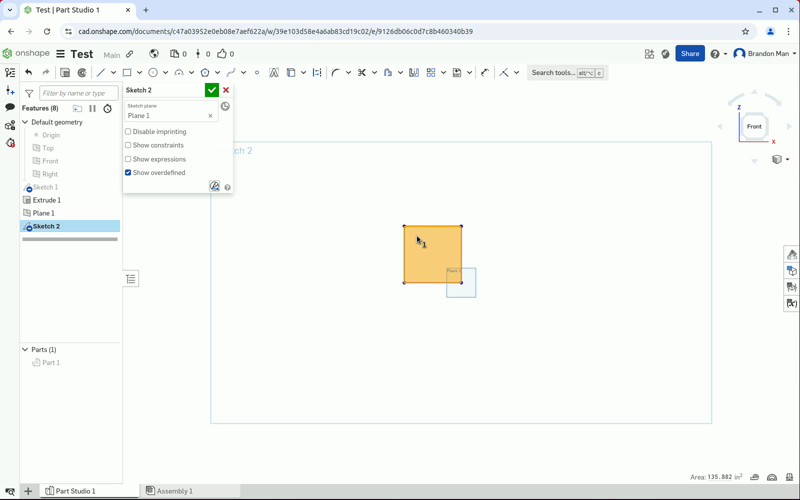
mouse_move(73, 352)
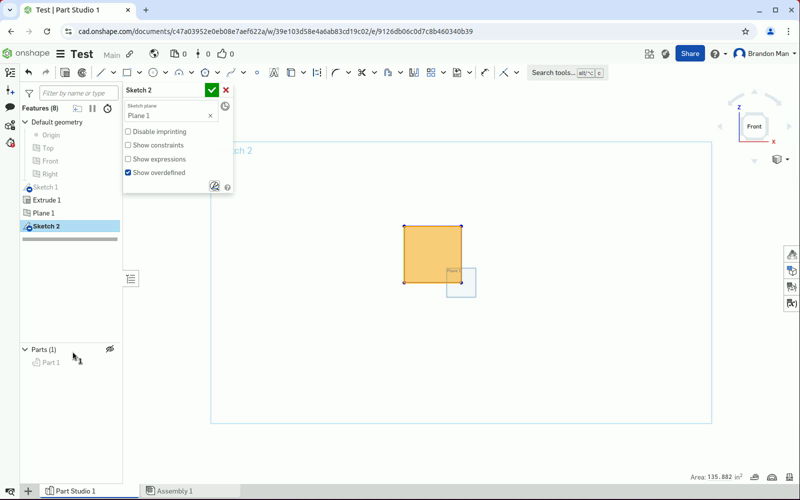
key(shift+y)
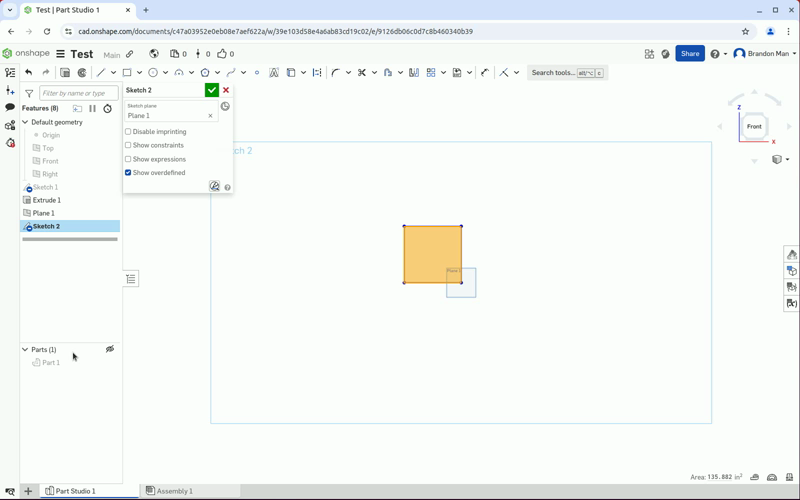
key(shift+e)
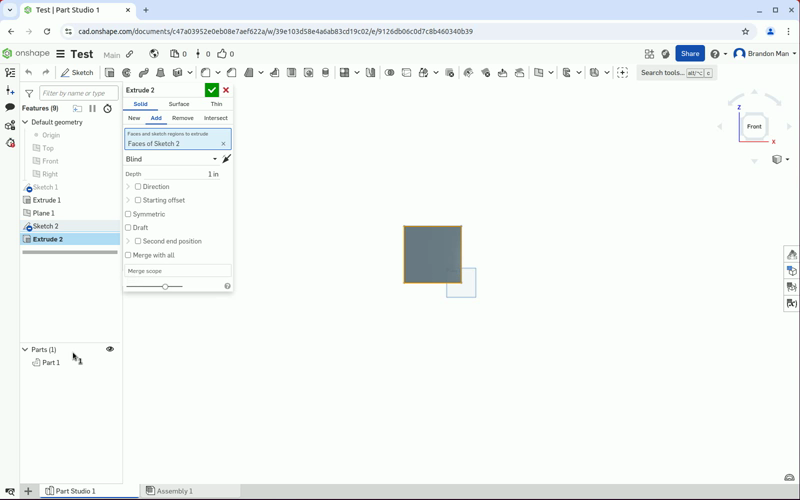
mouse_move(143, 106)
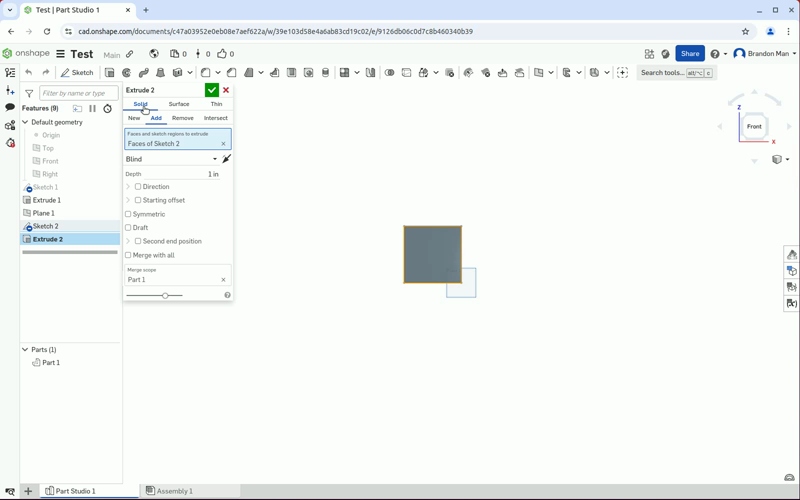
click(143, 106)
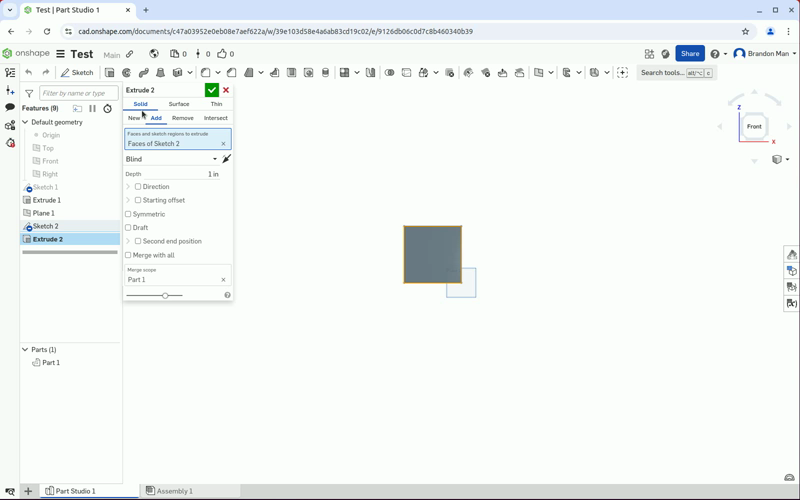
mouse_move(137, 120)
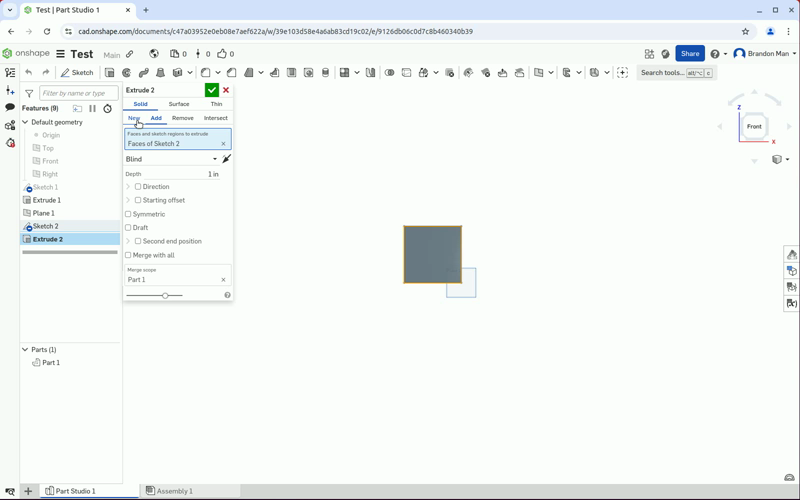
click(137, 120)
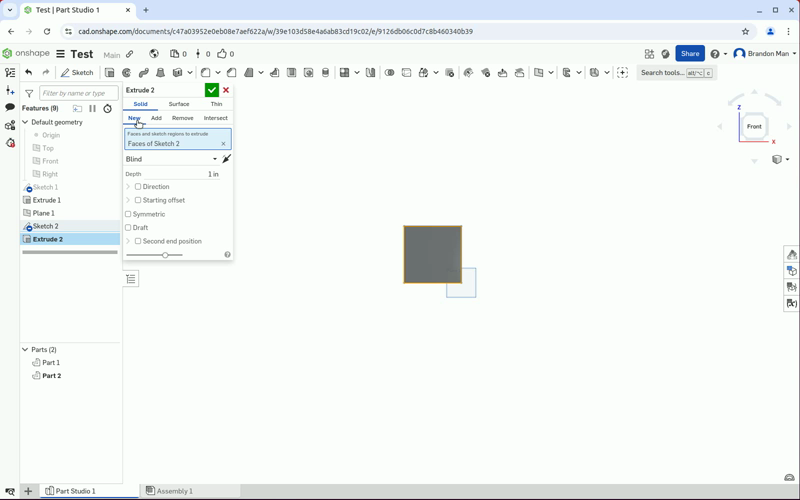
key(tab, 4)
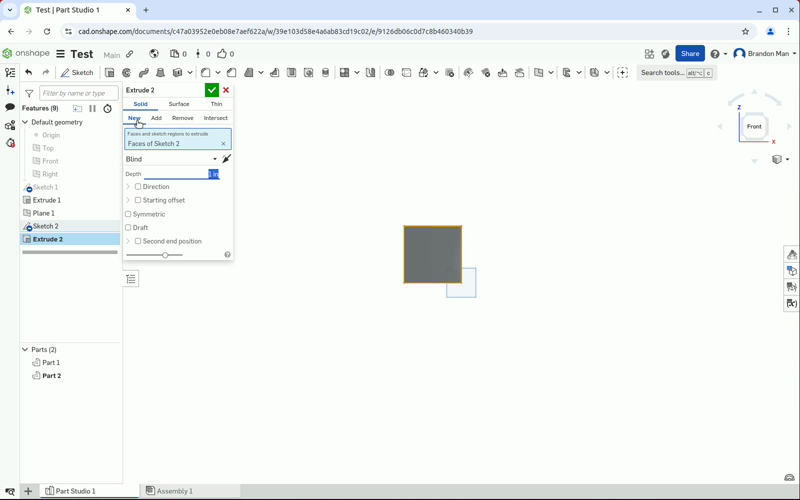
text(11.554)
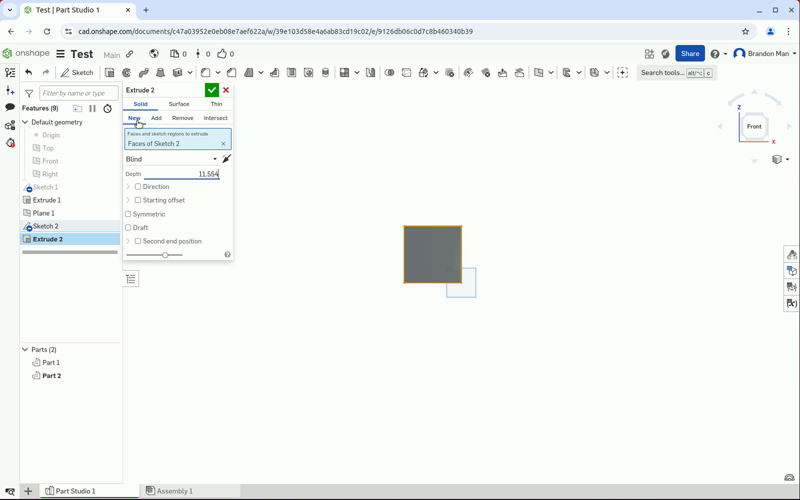
key(enter)
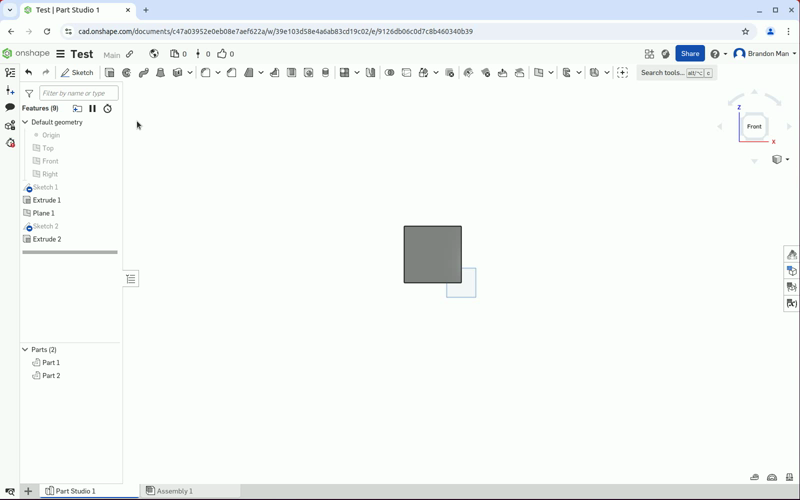
key(shift+h)
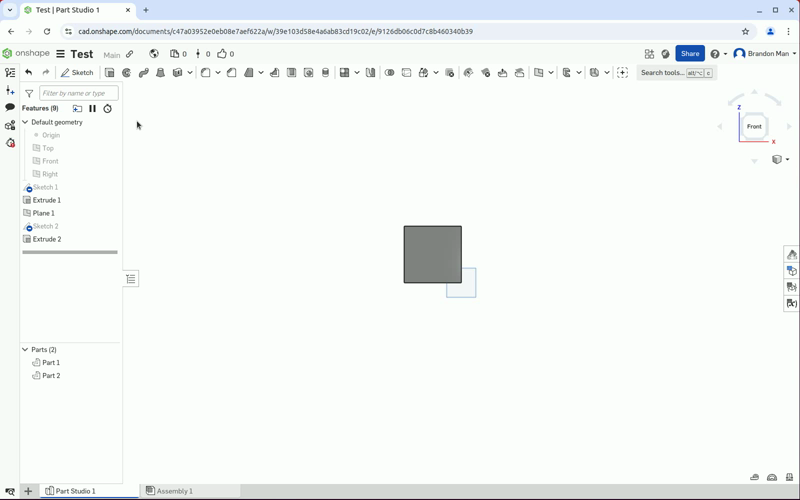
key(shift+h)
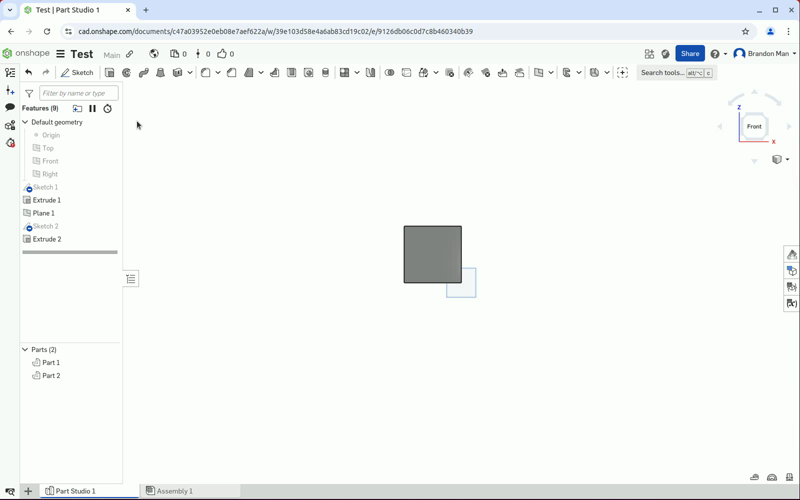
mouse_move(73, 189)
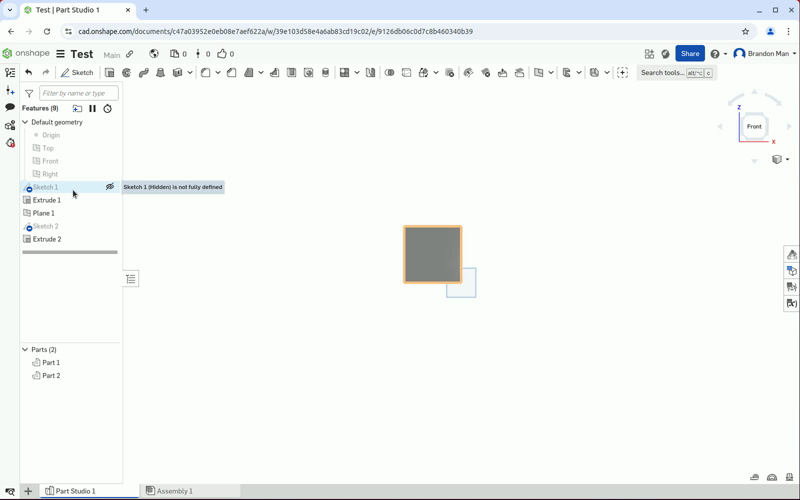
click(73, 189)
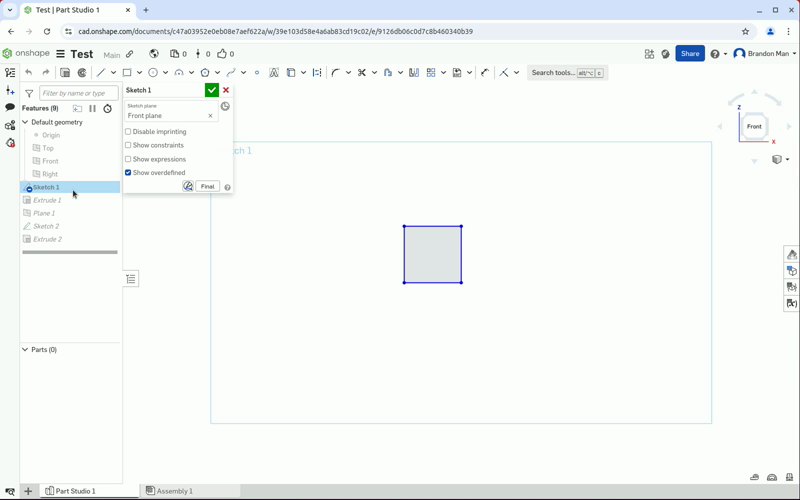
mouse_move(229, 92)
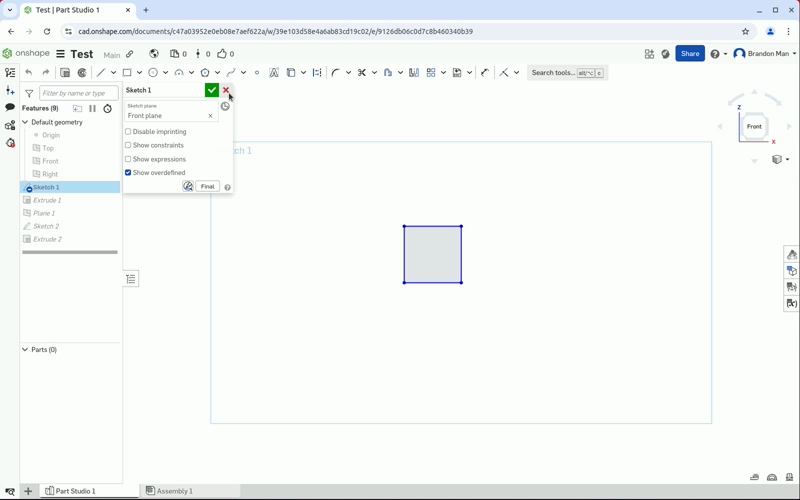
click(229, 92)
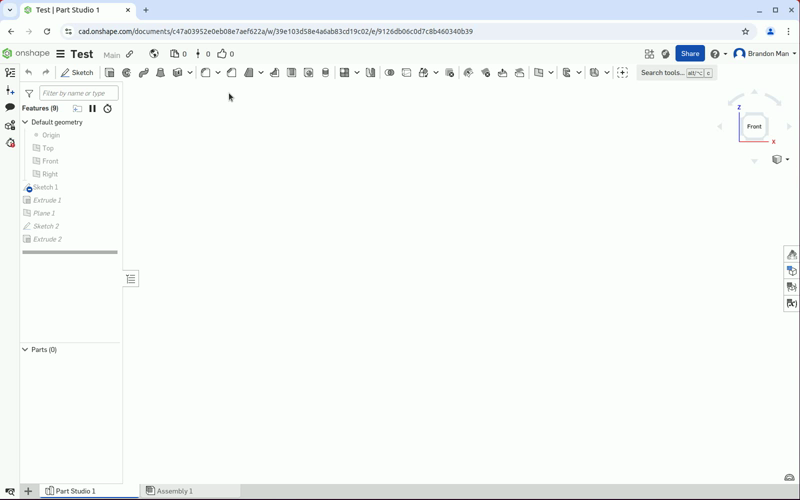
key(shift+s)
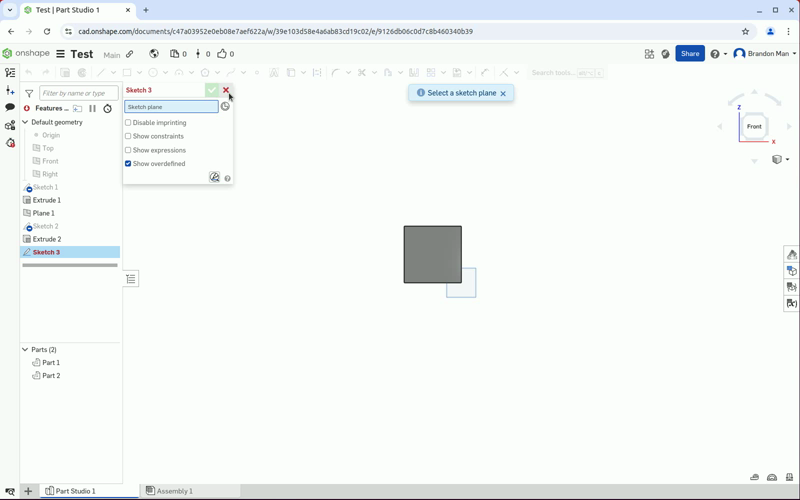
mouse_move(73, 215)
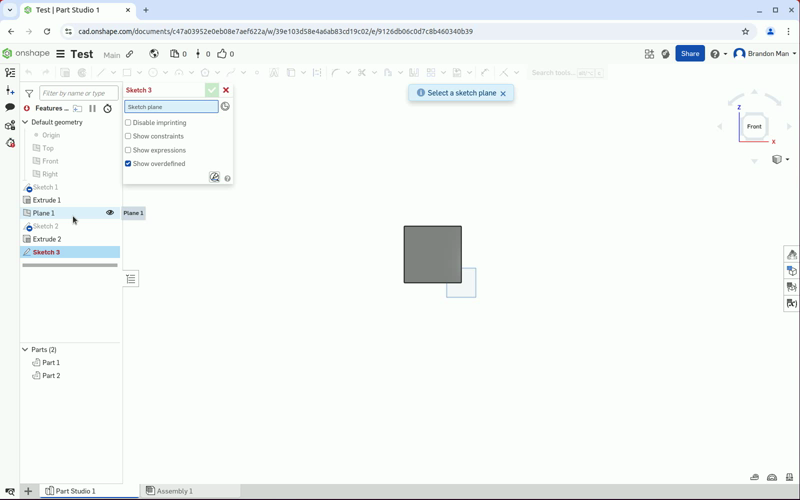
click(73, 215)
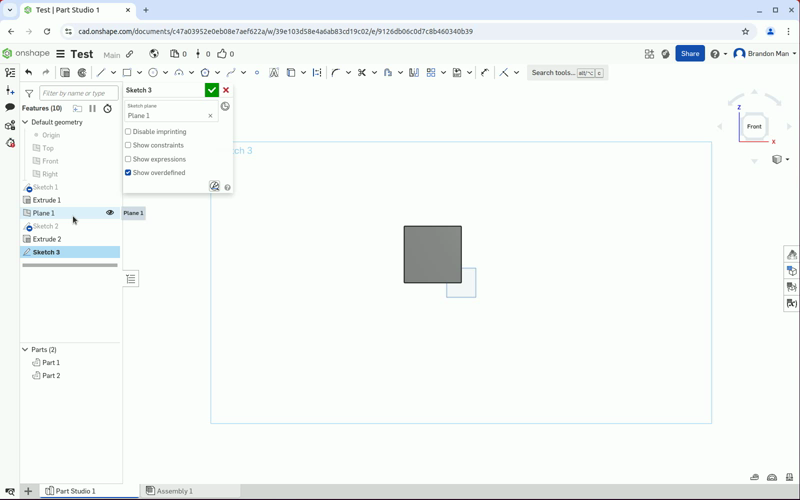
mouse_move(73, 352)
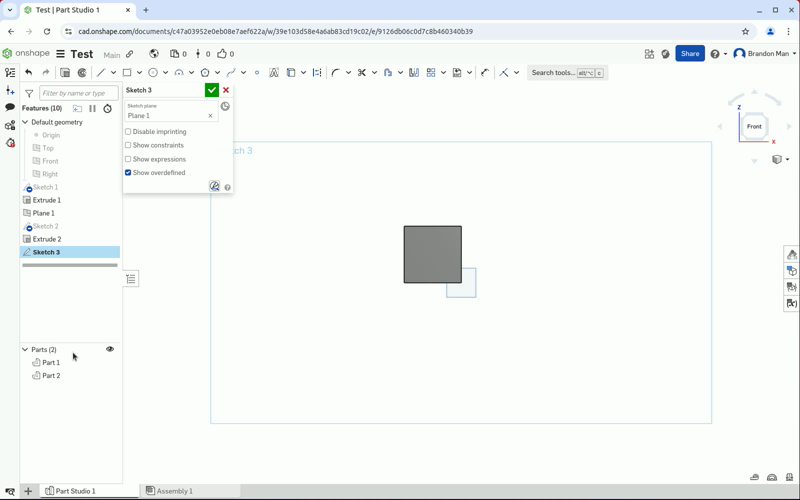
key(y)
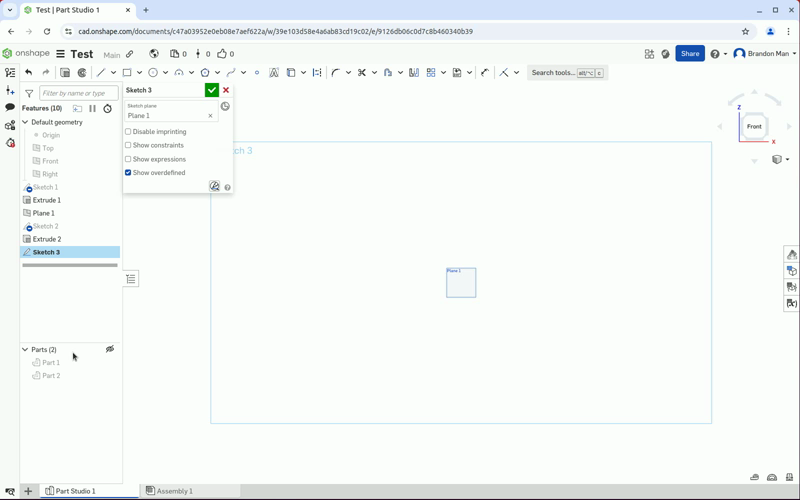
key(l)
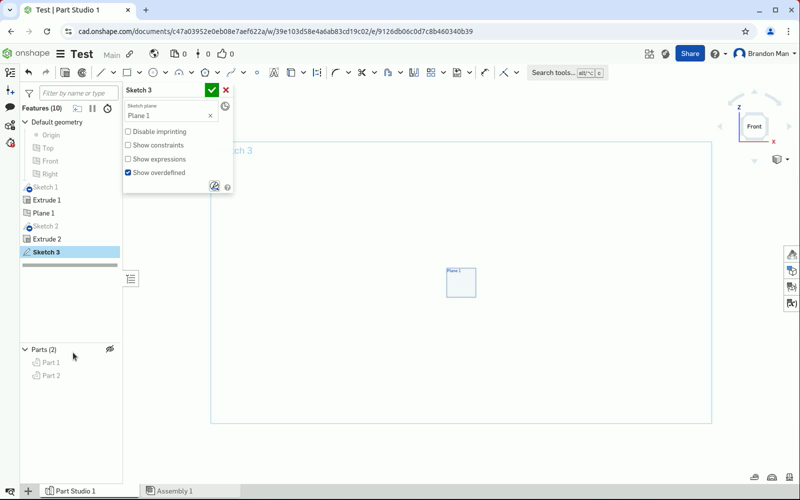
key_down(shift)
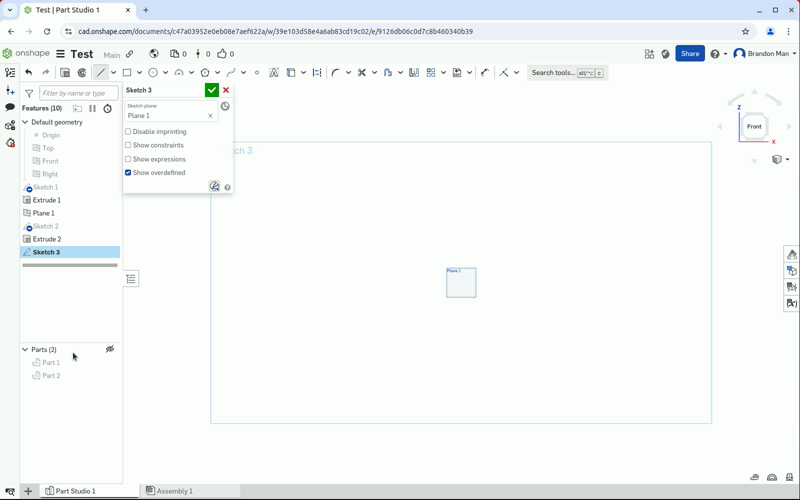
mouse_move(348, 282)
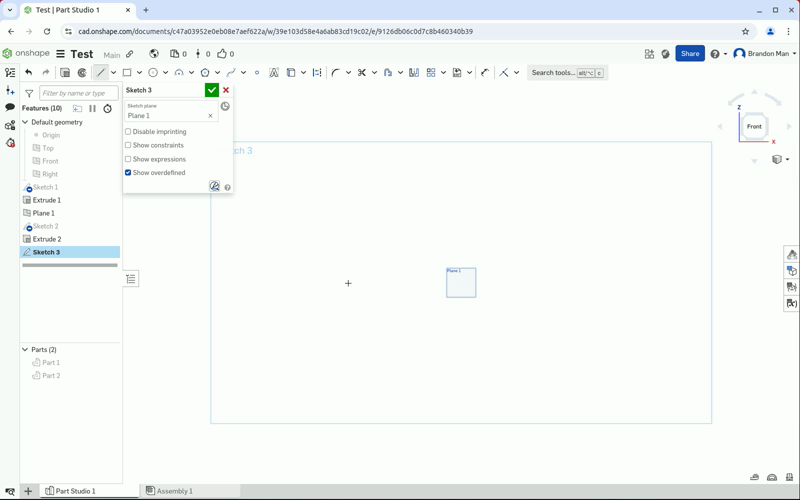
click(348, 282)
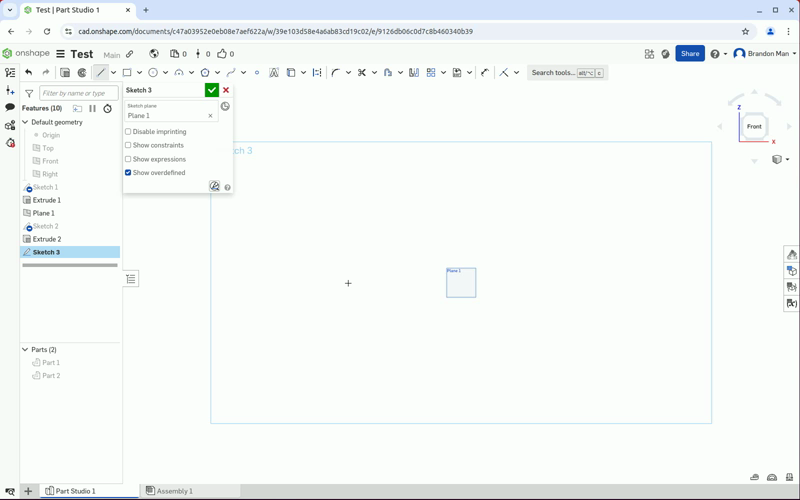
key_up(shift)
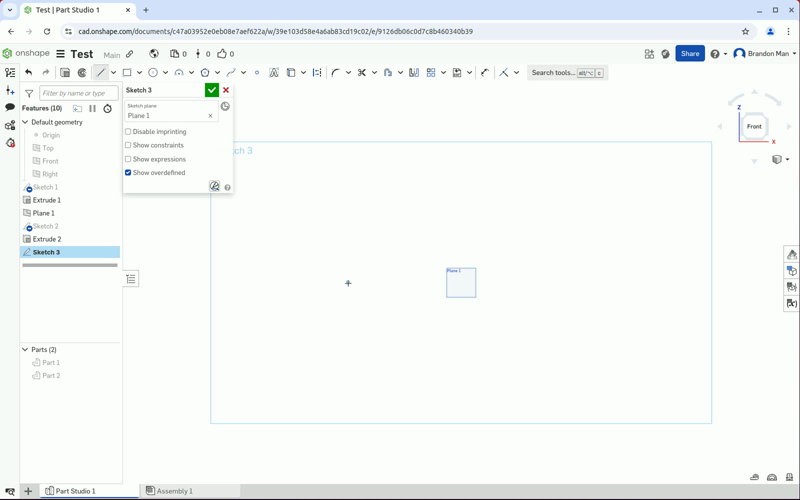
key_down(shift)
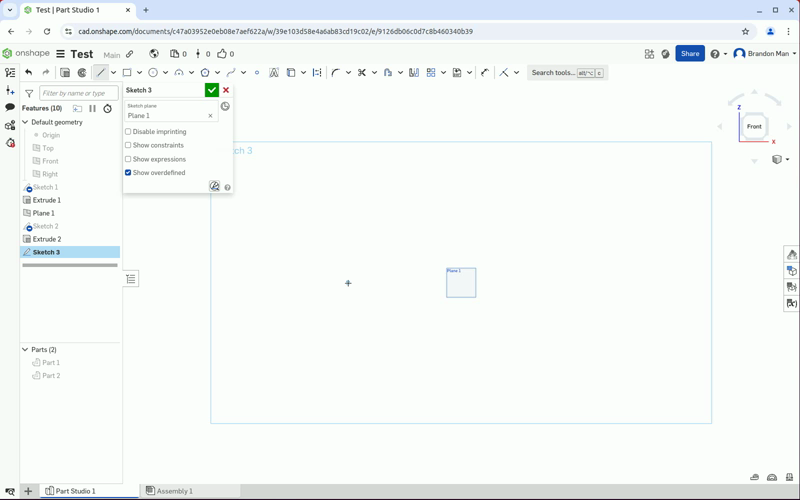
mouse_move(378, 282)
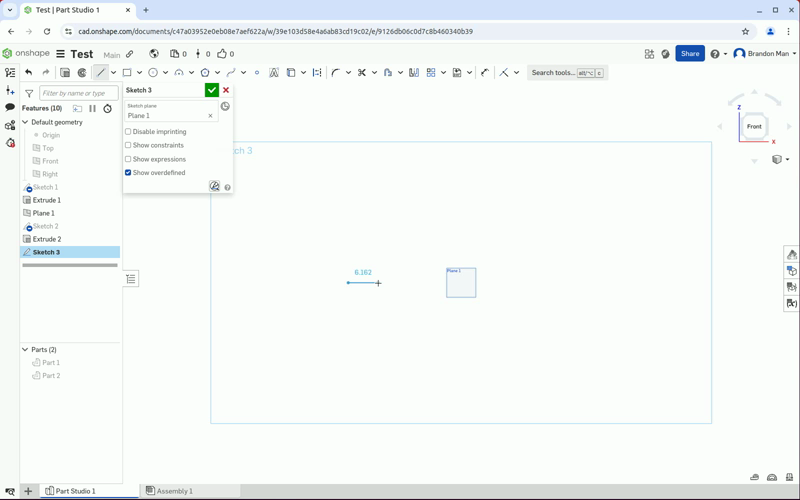
mouse_move(404, 282)
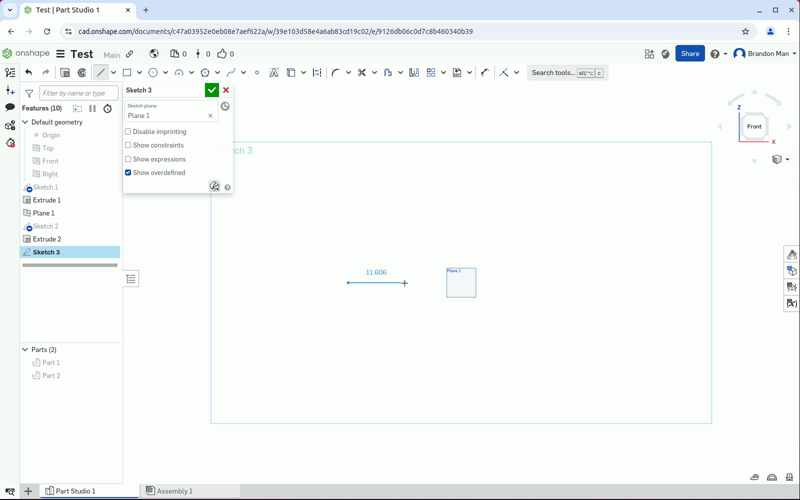
click(404, 282)
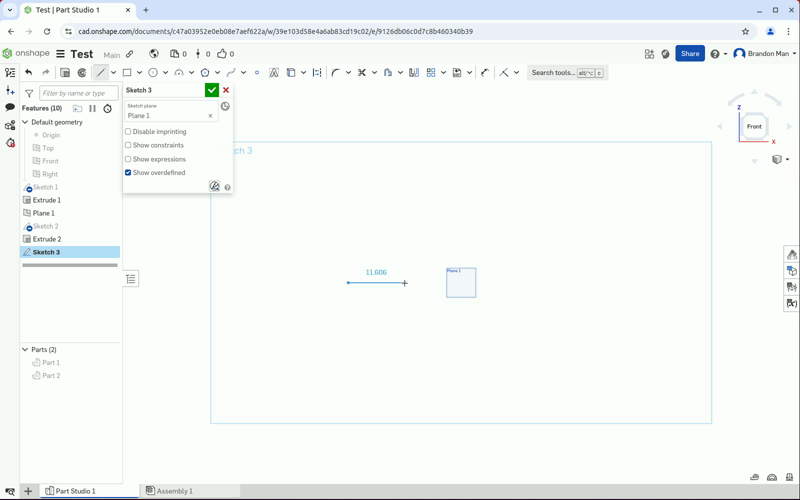
key_up(shift)
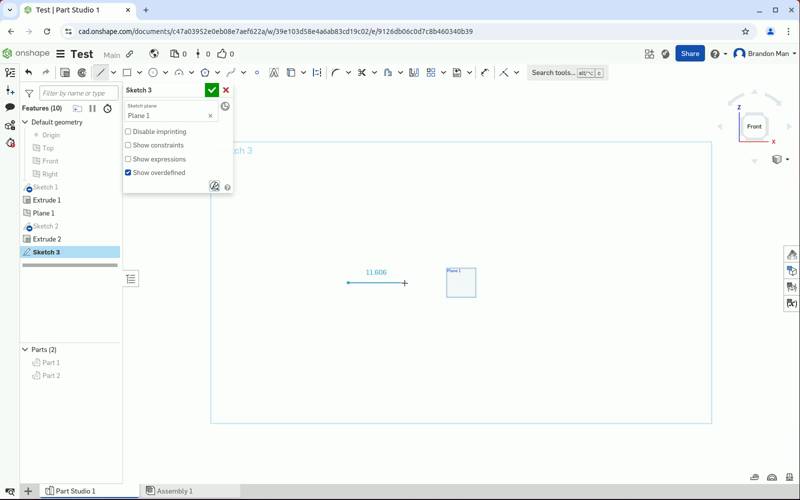
key_down(shift)
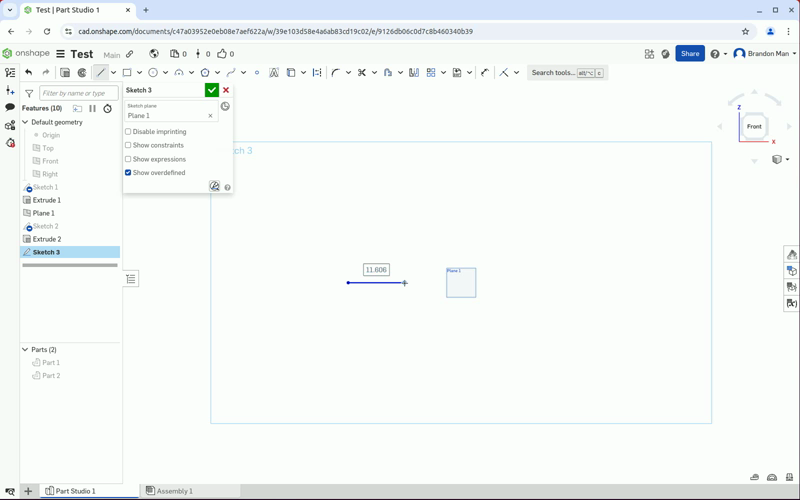
mouse_move(434, 282)
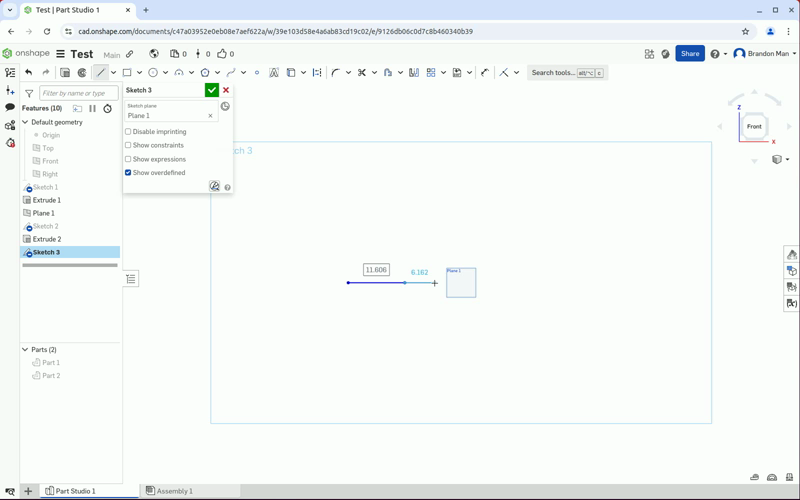
mouse_move(404, 226)
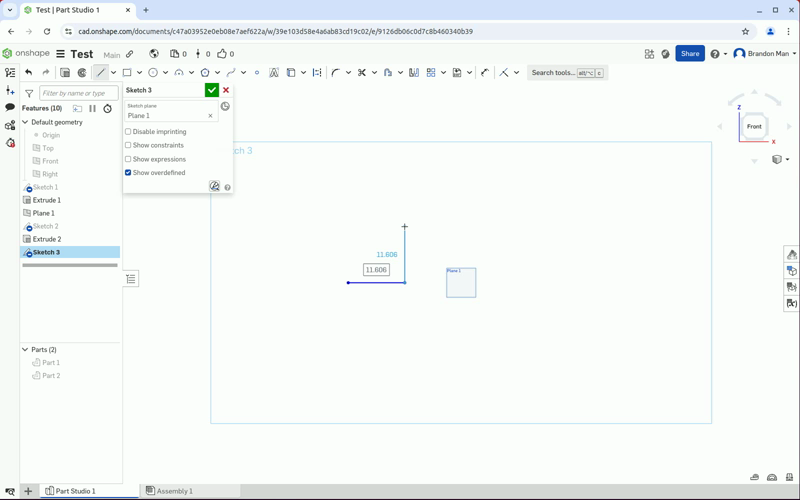
click(404, 226)
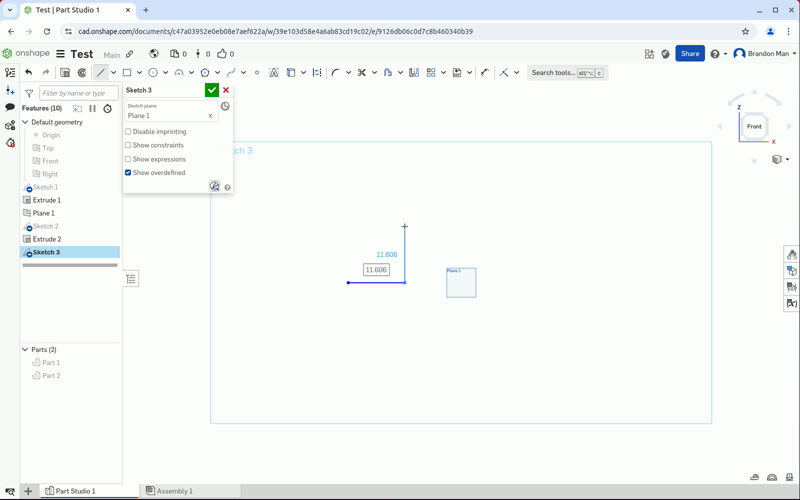
key_up(shift)
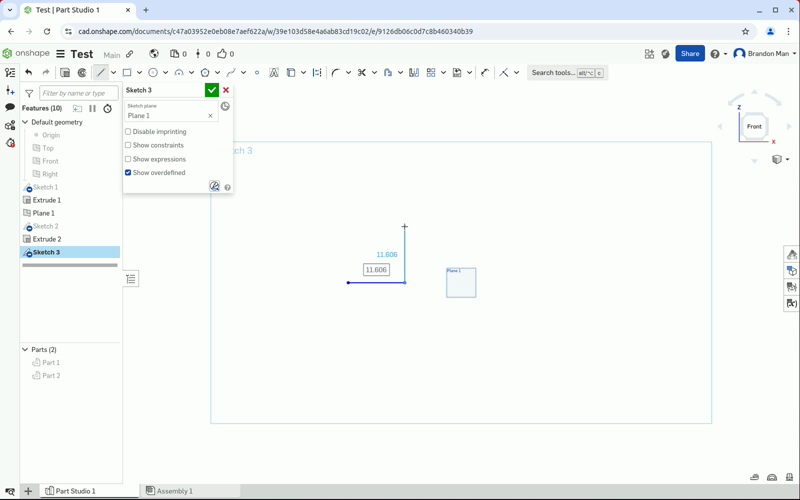
key_down(shift)
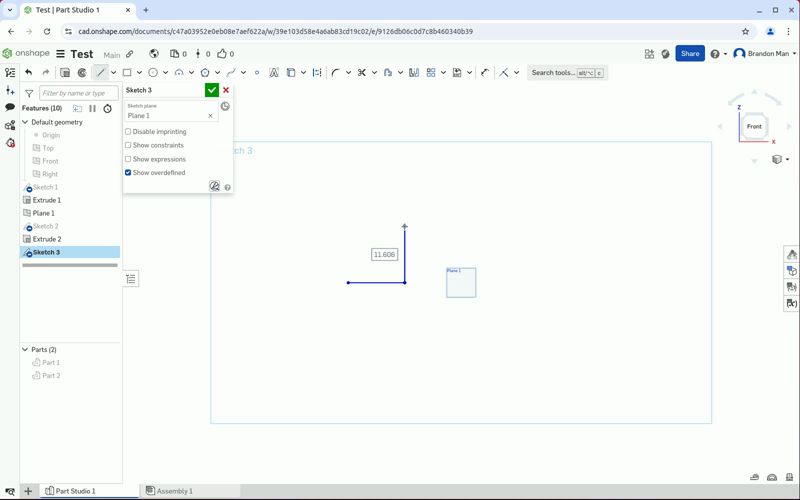
mouse_move(434, 226)
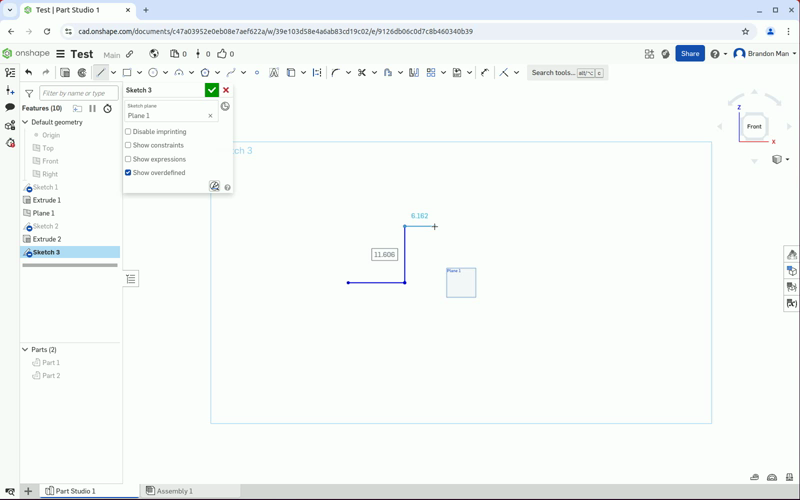
mouse_move(460, 226)
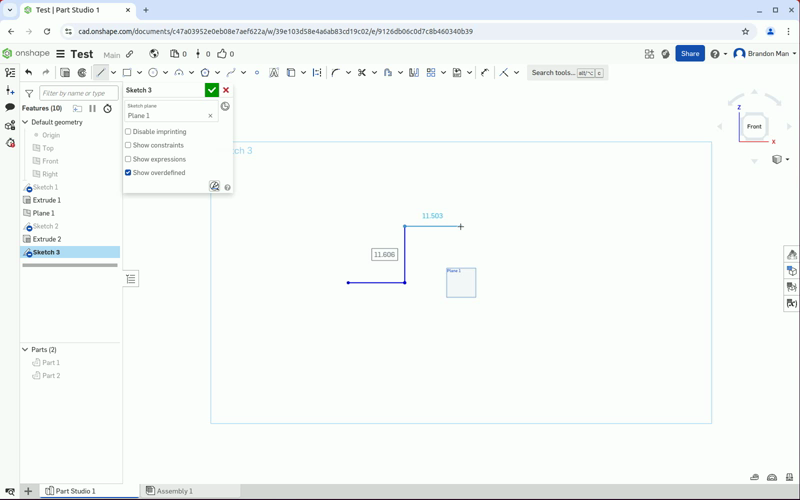
click(460, 226)
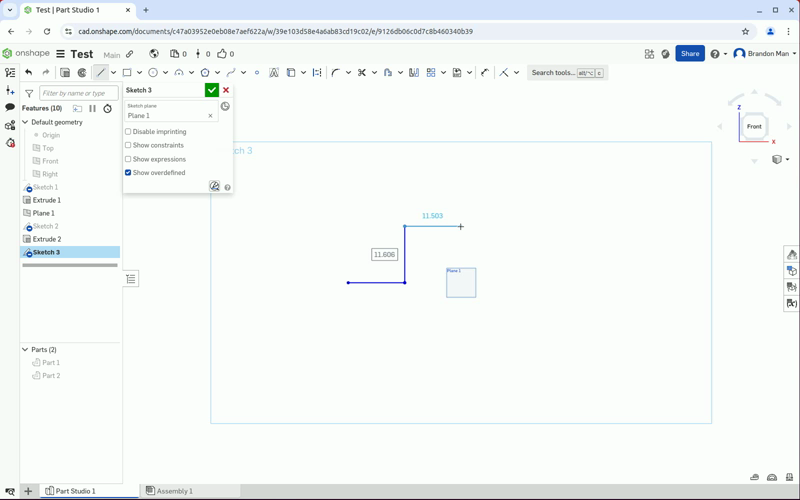
key_up(shift)
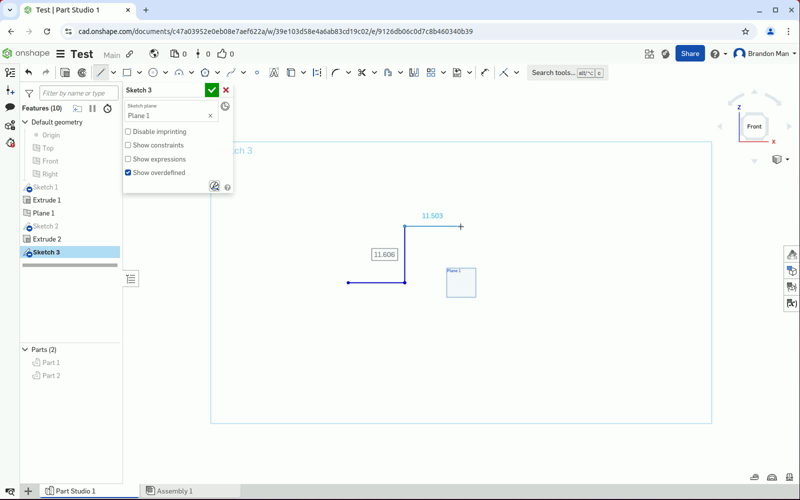
key_down(shift)
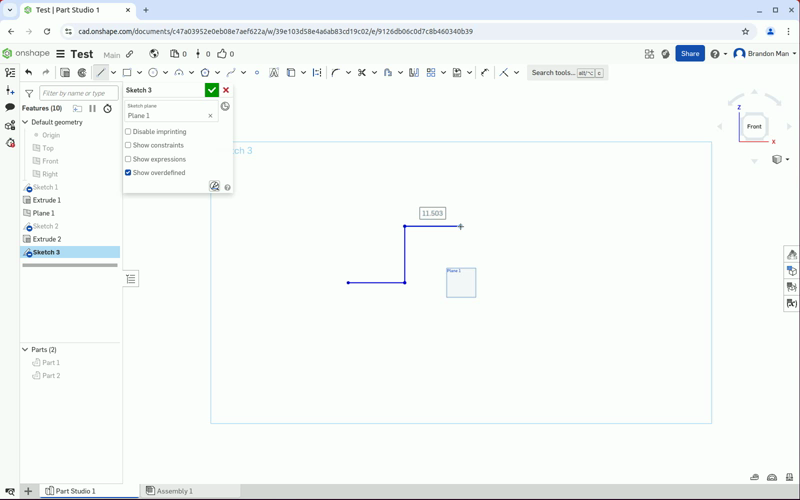
mouse_move(490, 226)
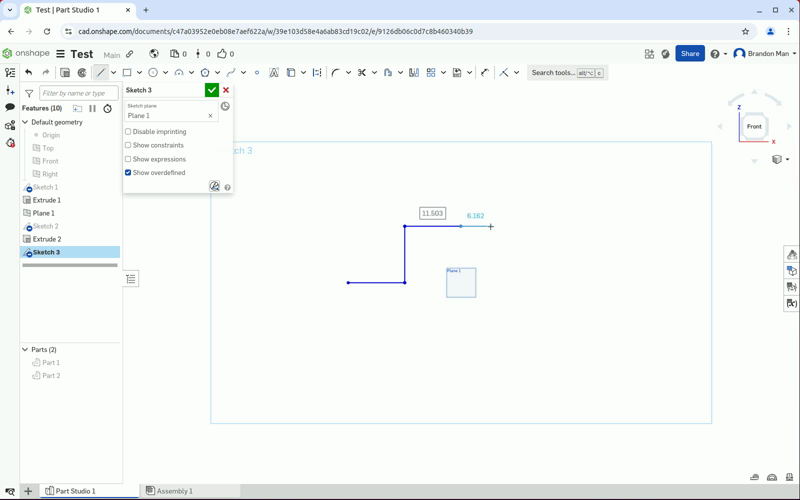
mouse_move(460, 170)
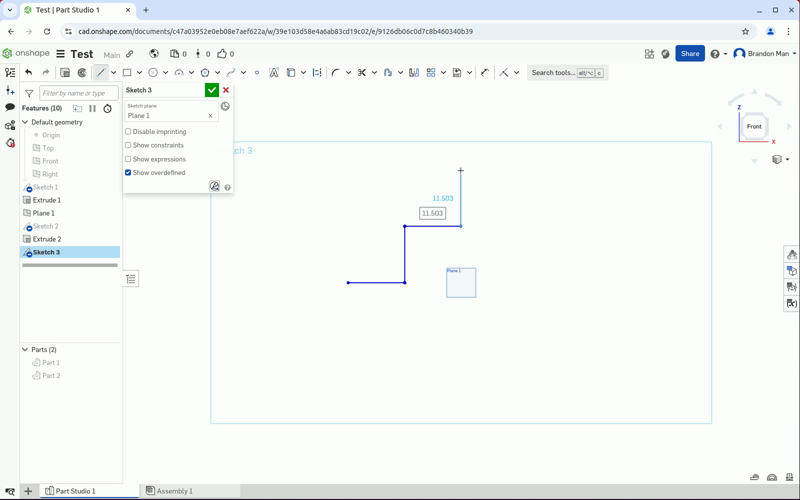
click(460, 170)
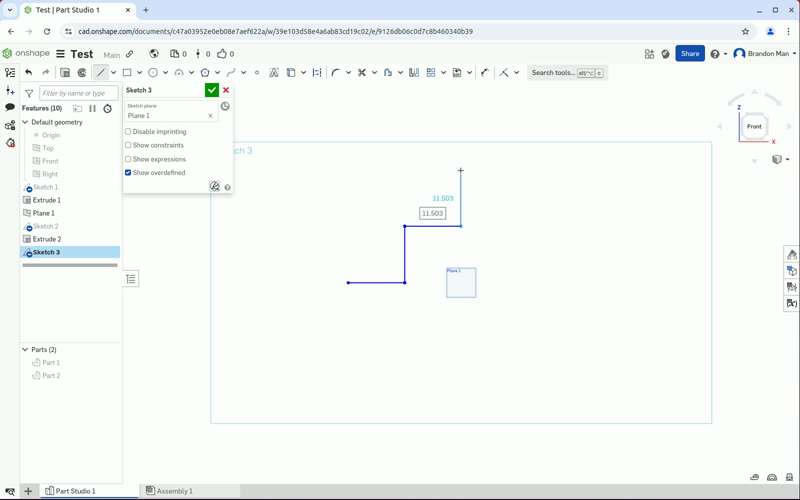
key_up(shift)
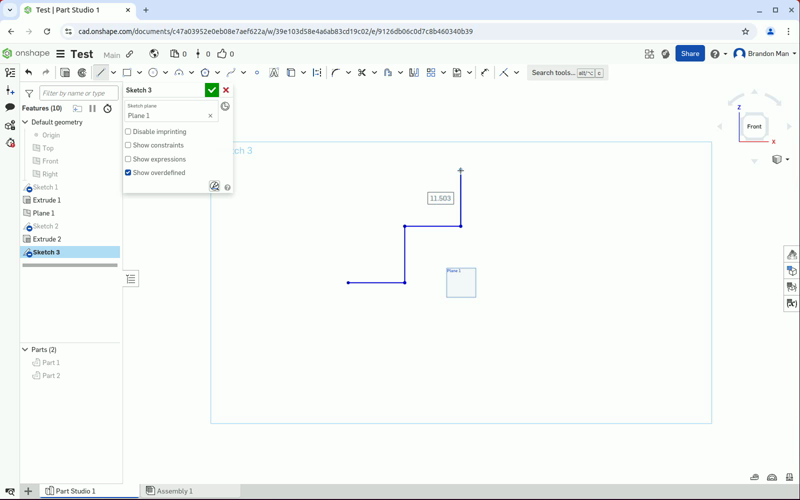
key_down(shift)
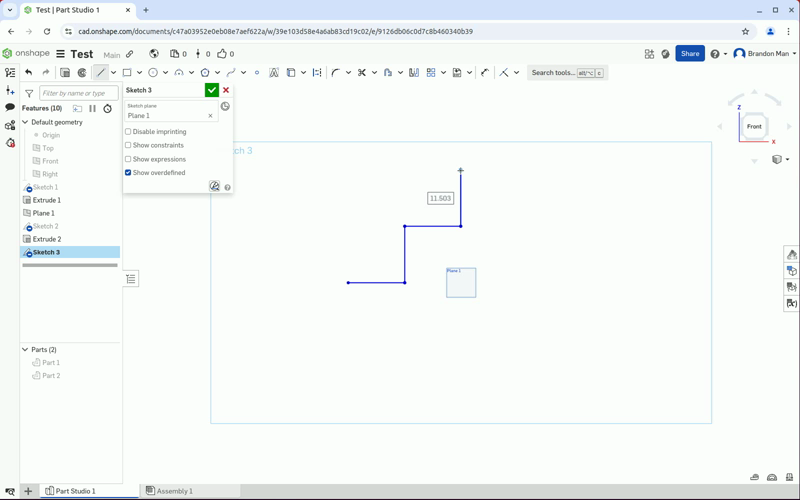
mouse_move(348, 170)
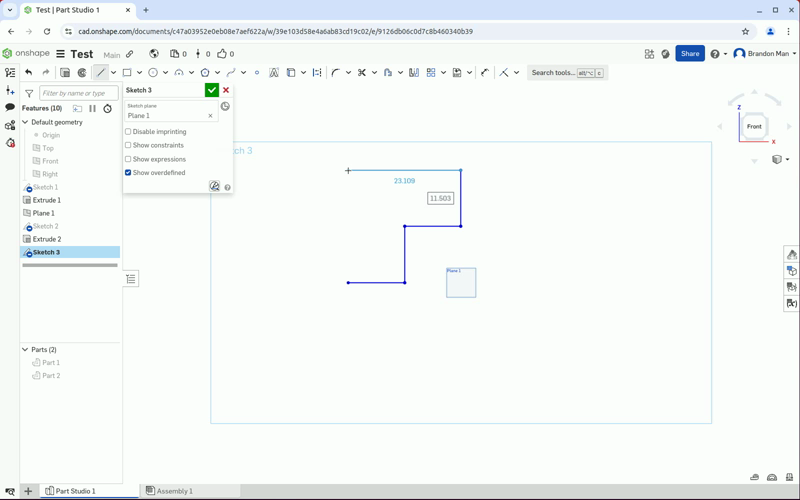
click(348, 170)
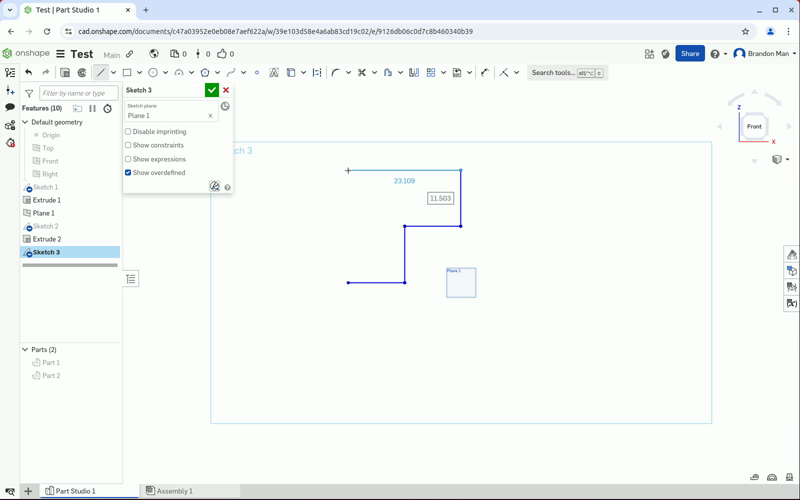
key_up(shift)
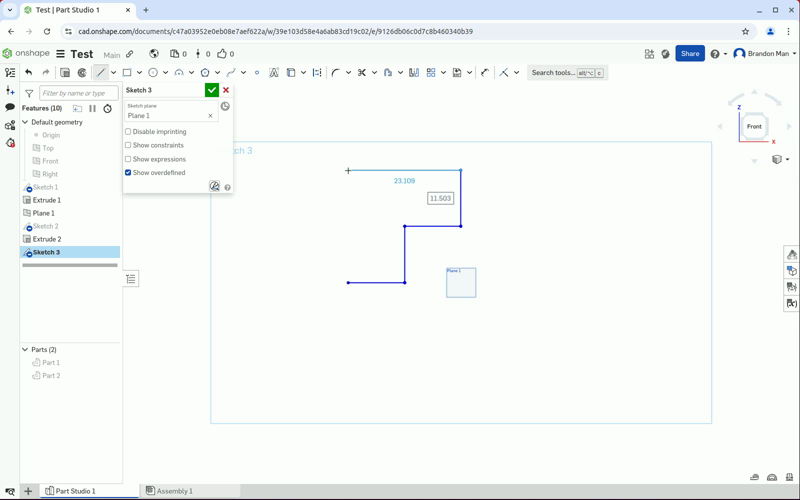
key_down(shift)
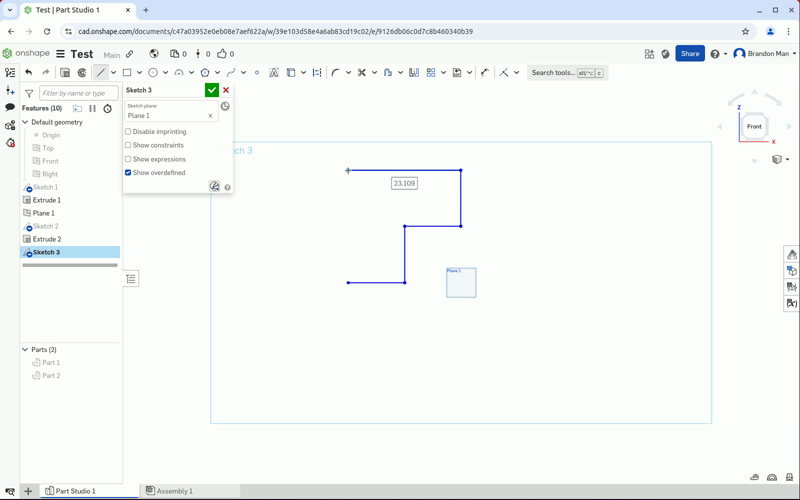
mouse_move(348, 282)
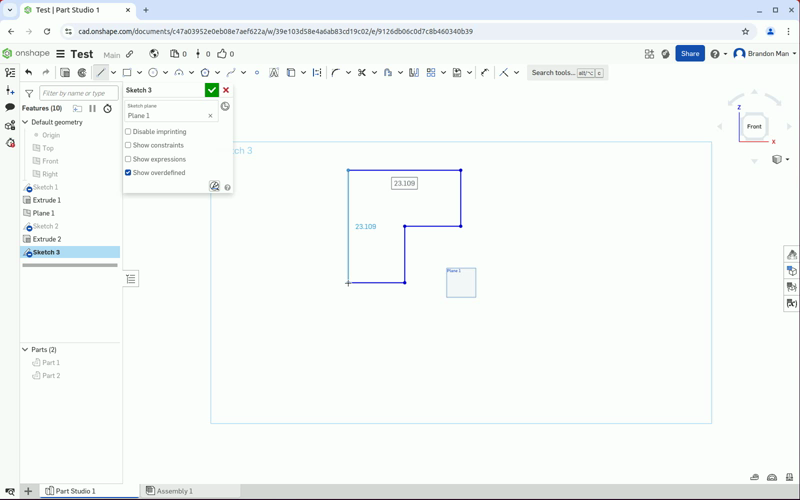
key_up(shift)
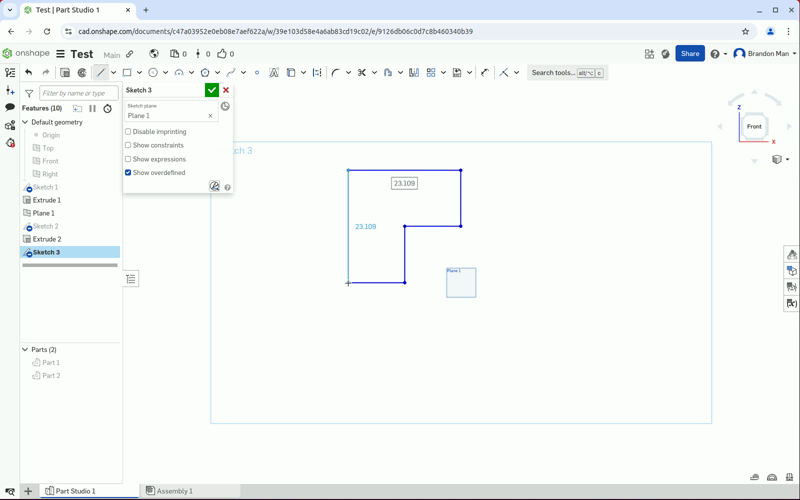
click(348, 282)
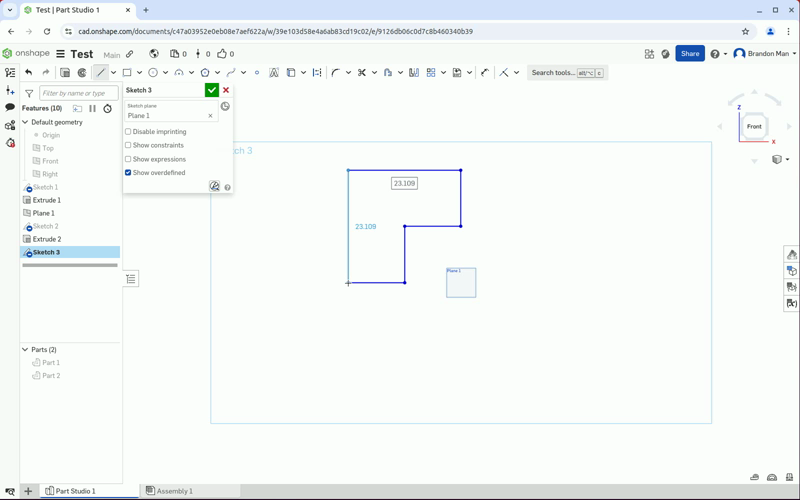
key(esc)
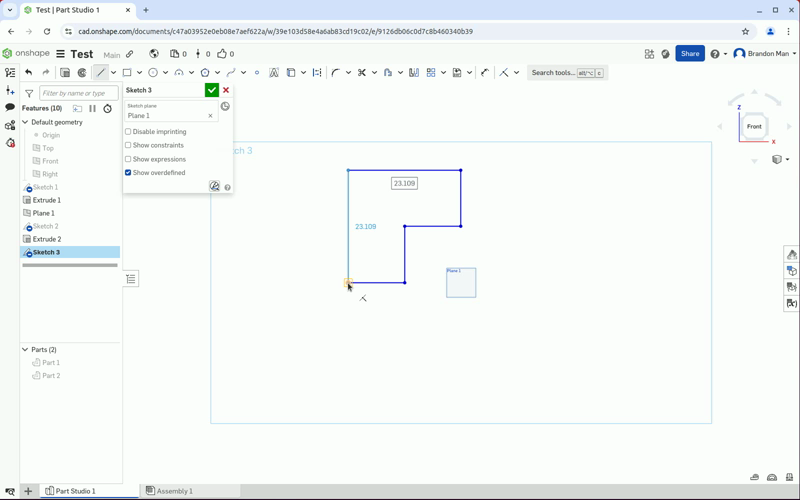
mouse_move(388, 185)
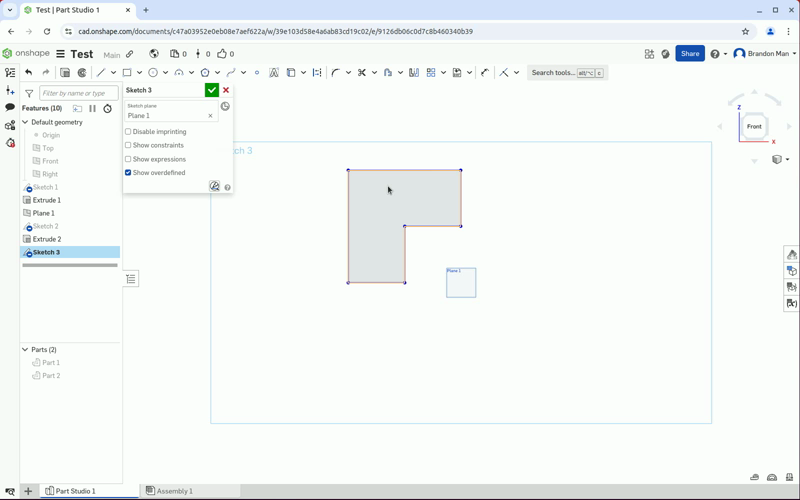
click(388, 185)
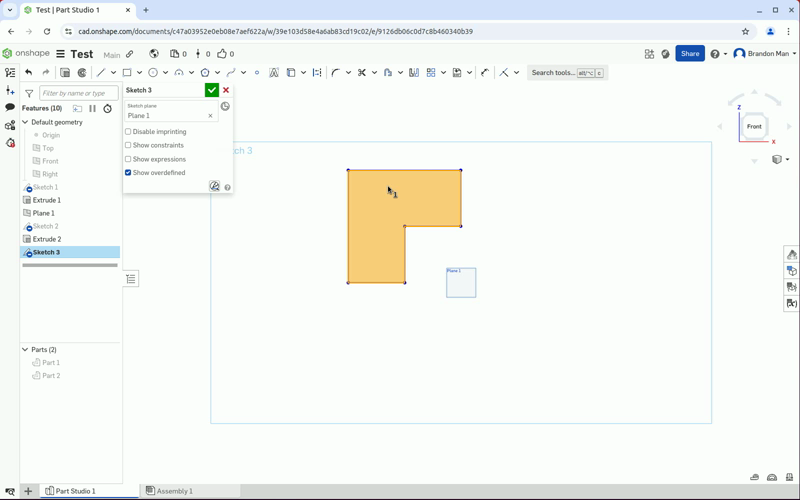
mouse_move(73, 352)
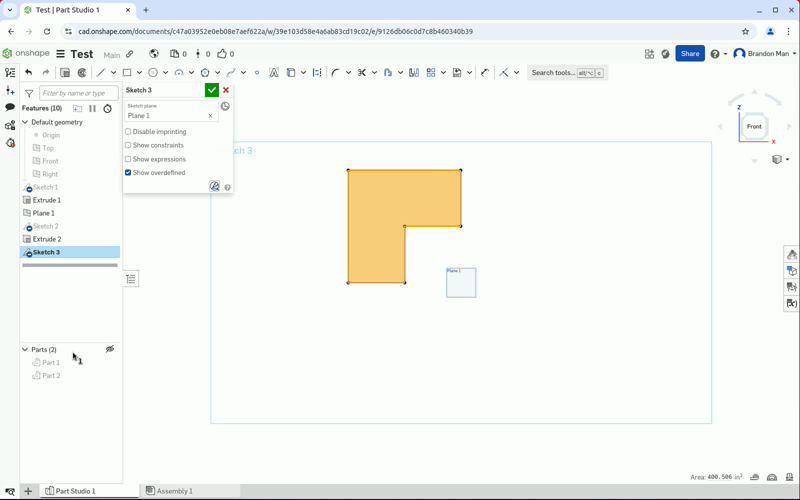
key(shift+y)
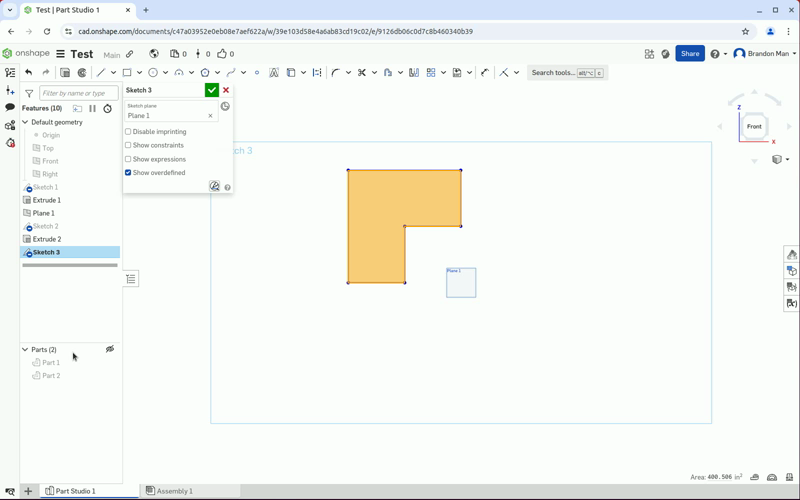
key(shift+e)
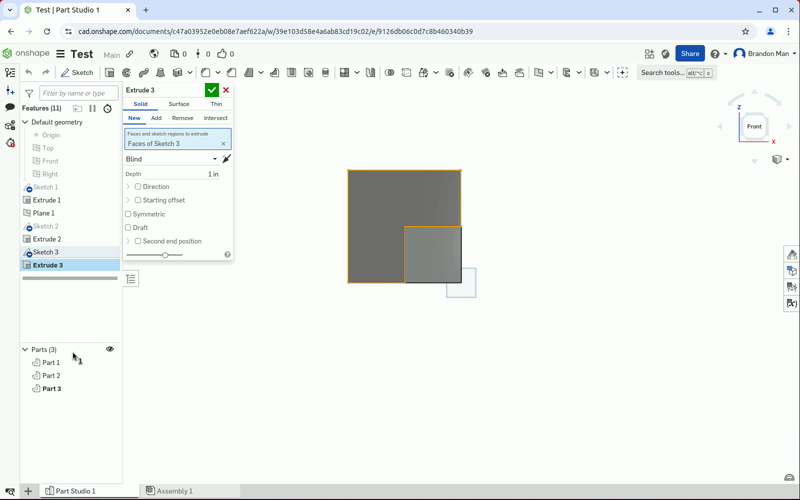
mouse_move(143, 106)
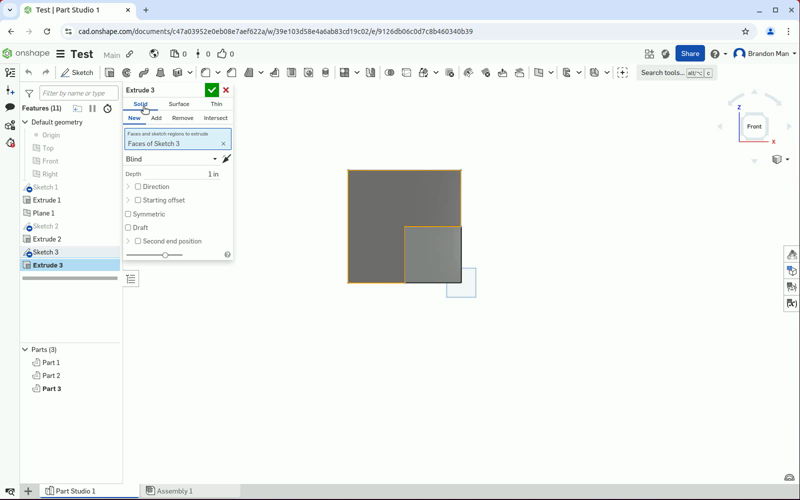
click(143, 106)
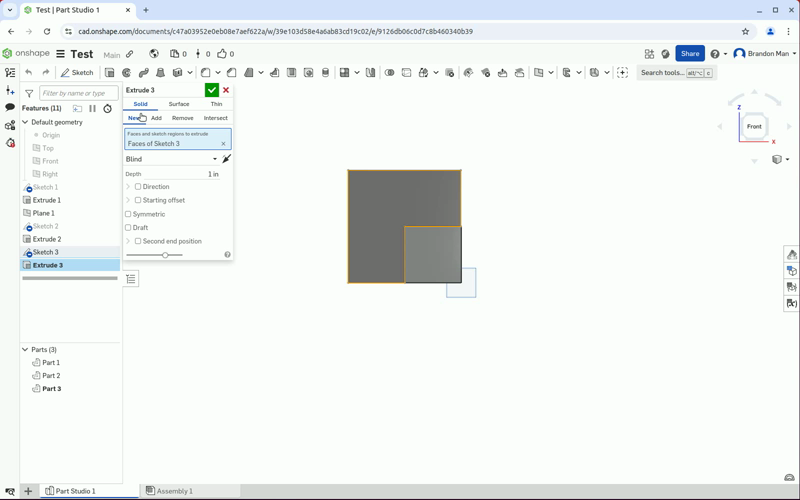
mouse_move(137, 120)
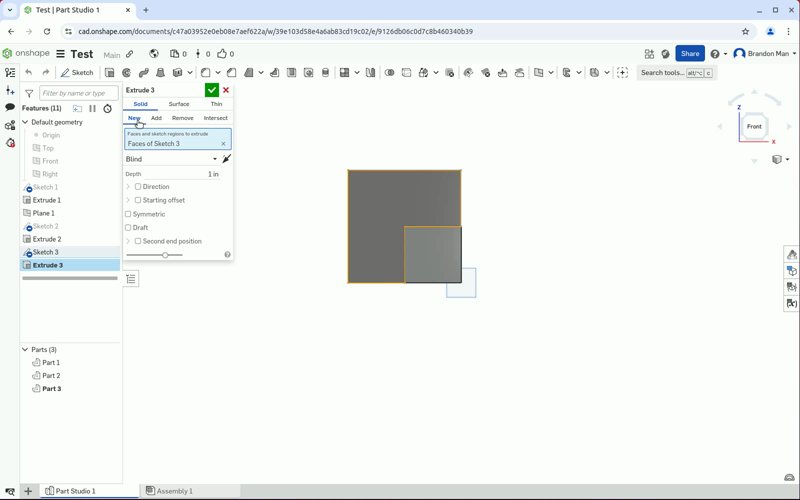
click(137, 120)
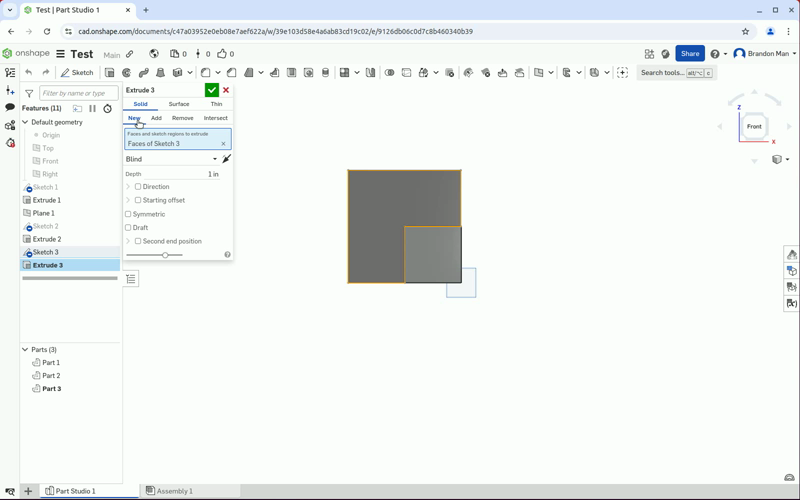
key(tab, 4)
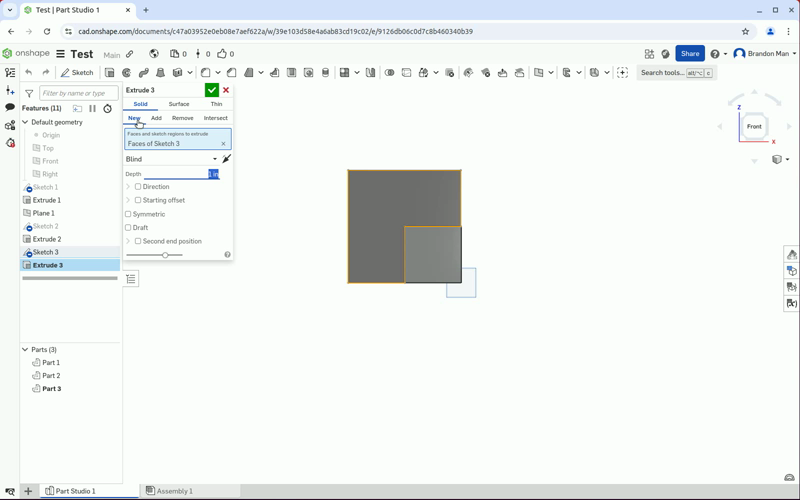
text(11.554)
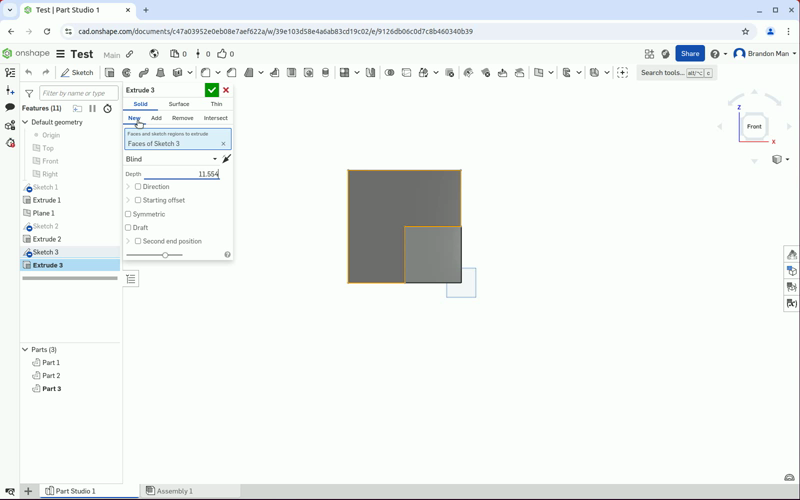
key(enter)
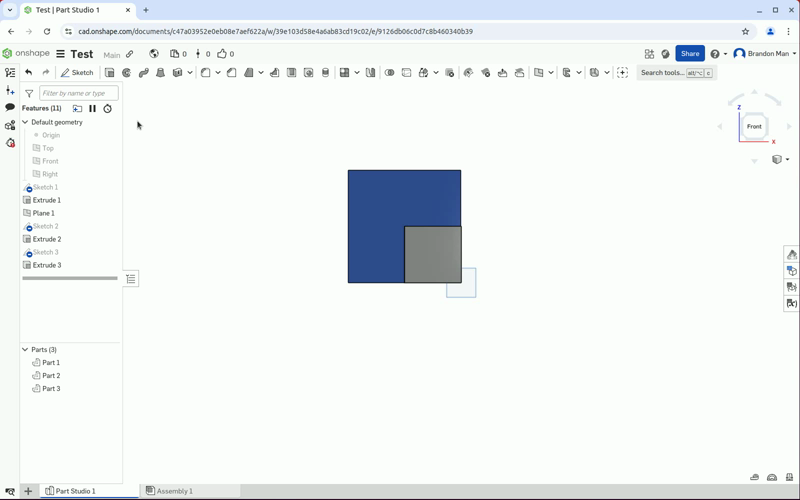
key(shift+h)
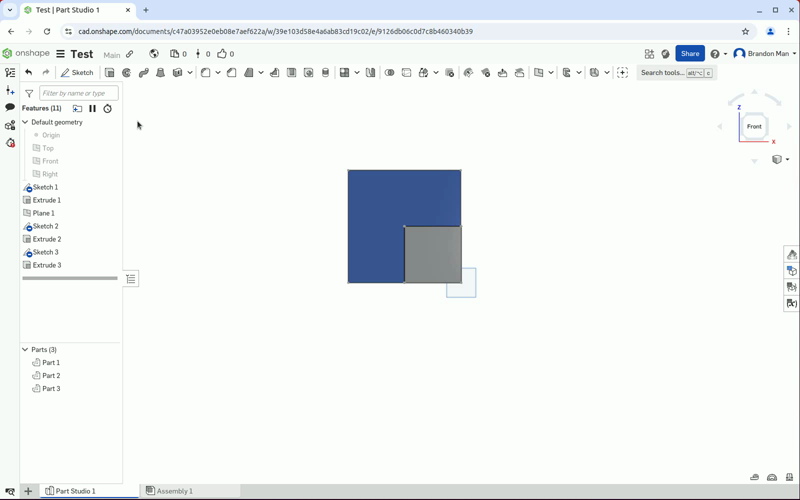
key(shift+h)
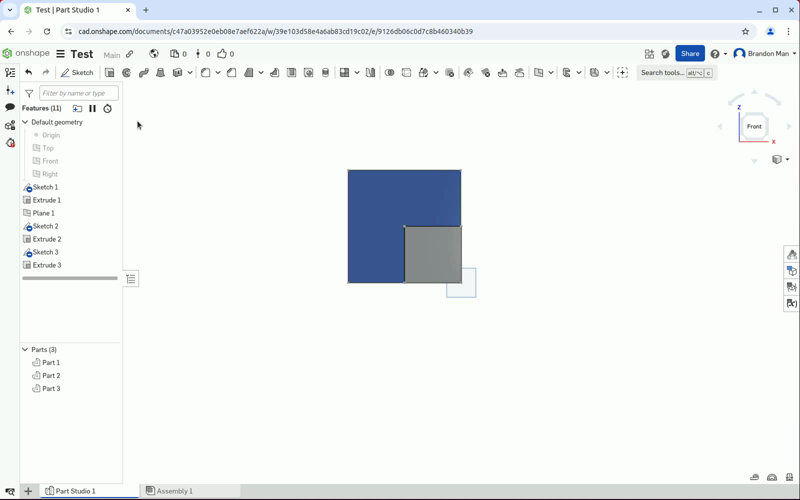
key(shift+7)
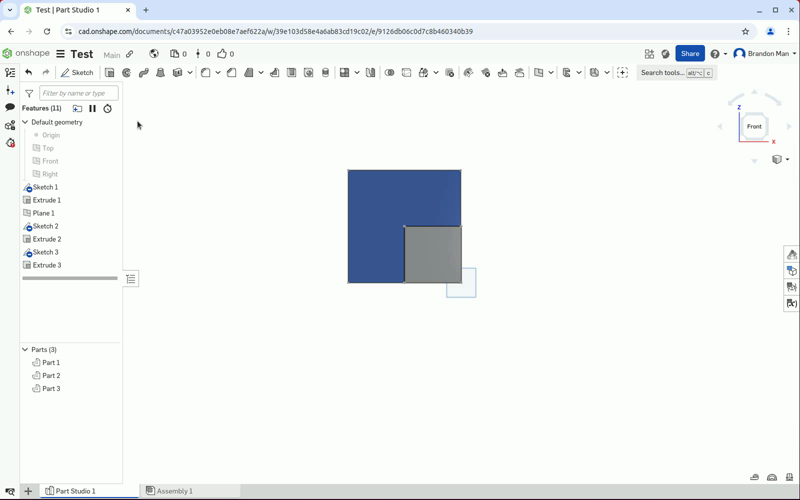
key(left, 2)
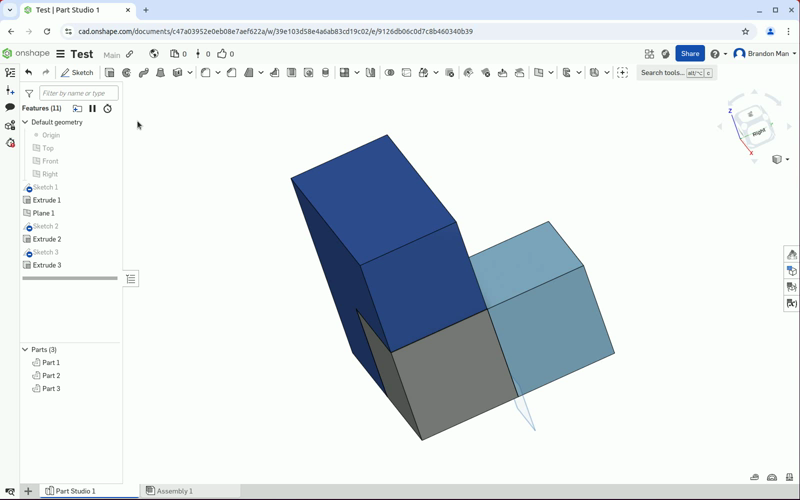
key(down, 2)
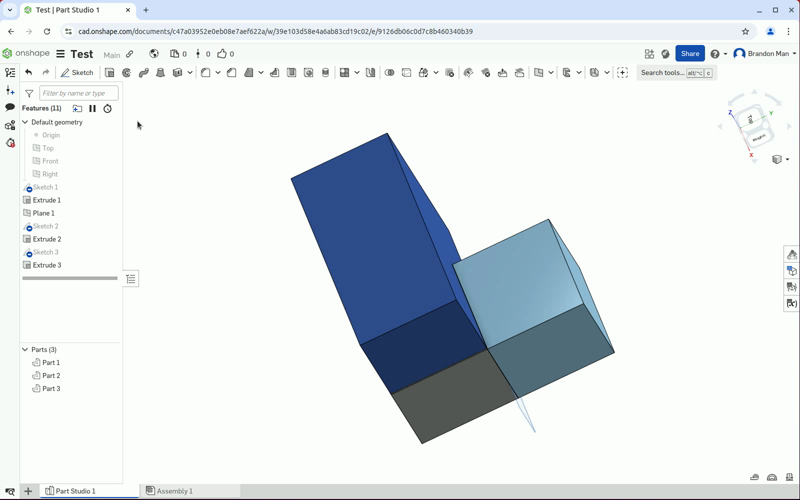
key(up, 2)
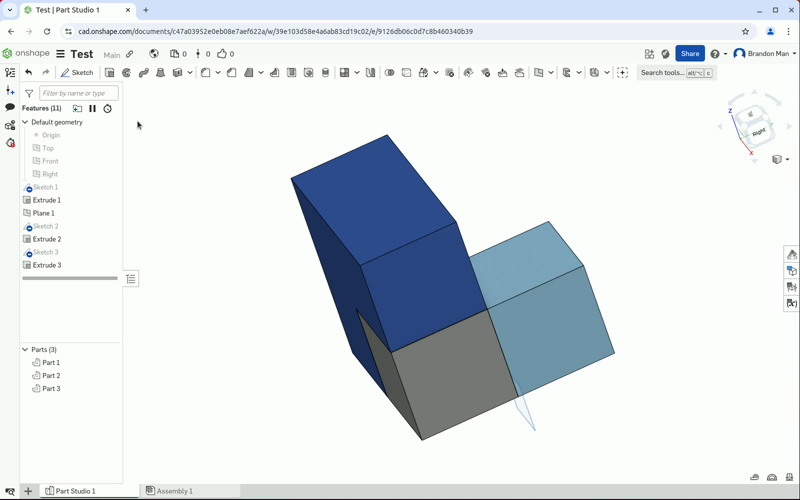
key(right, 2)
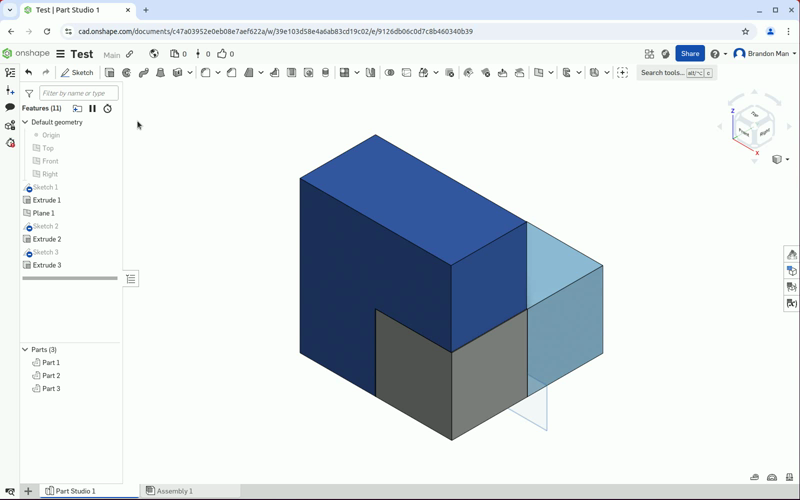
mouse_move(73, 189)
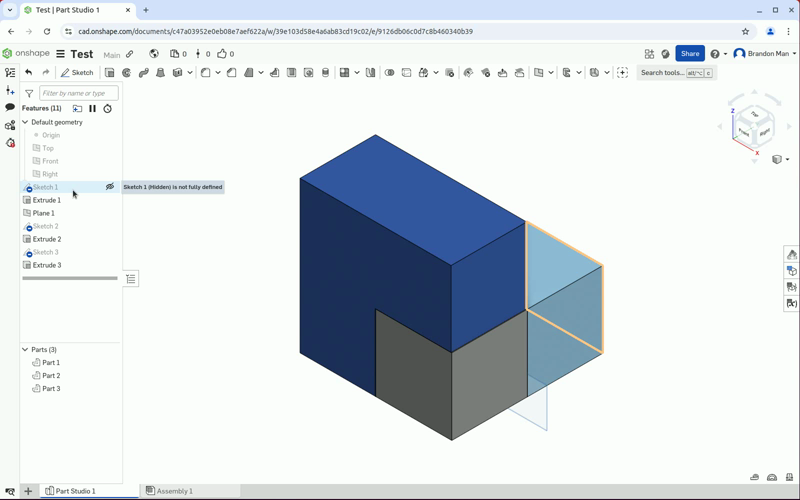
click(73, 189)